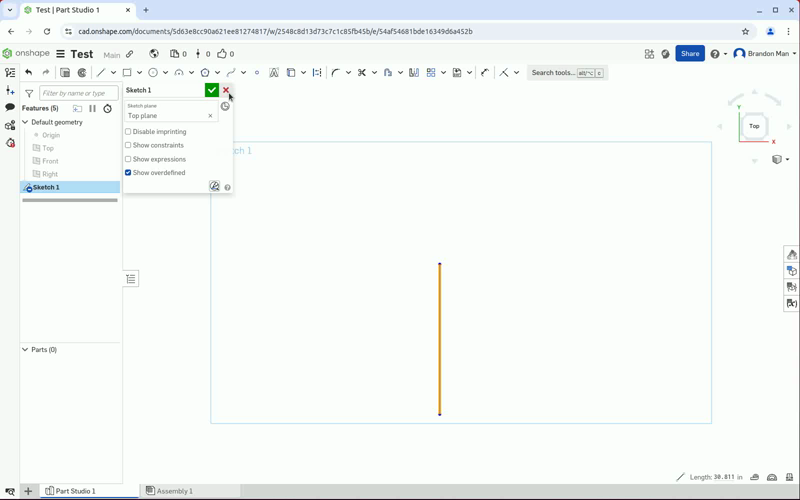
key(shift+h)
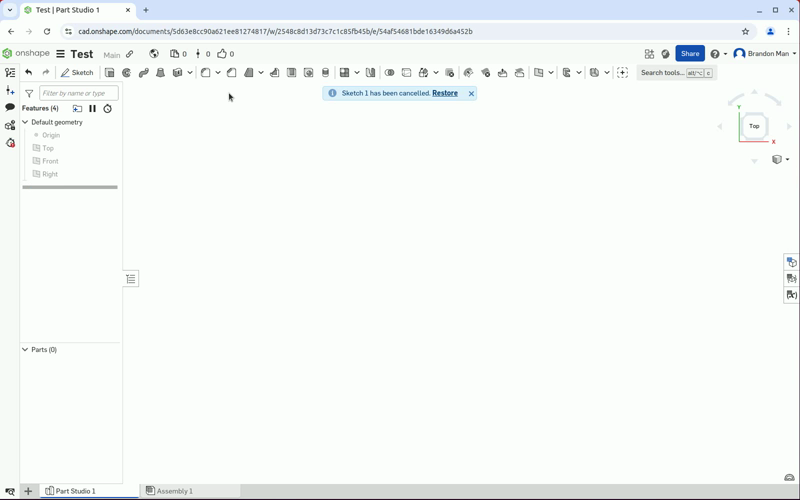
mouse_move(73, 352)
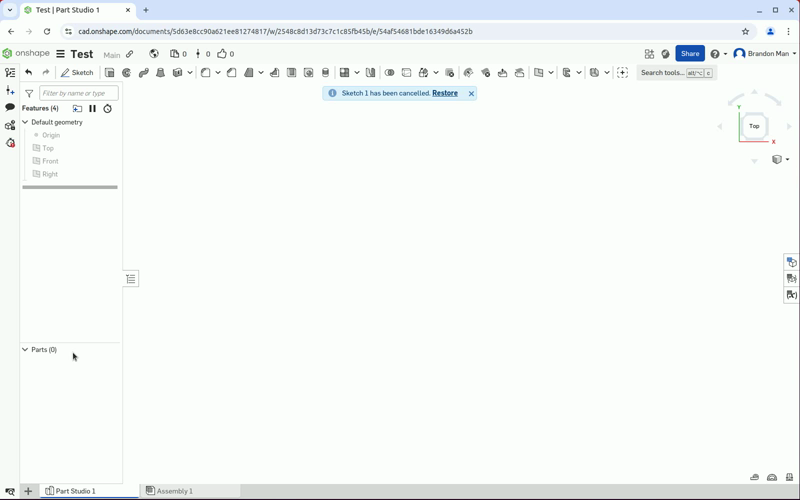
key(y)
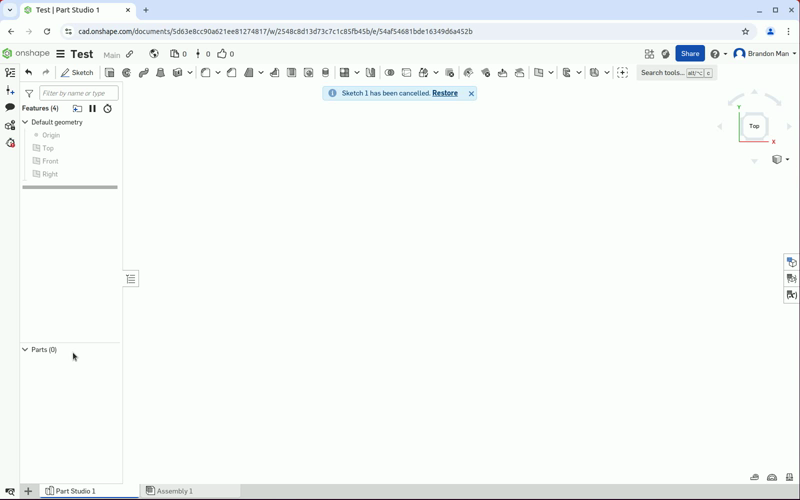
key(shift+p)
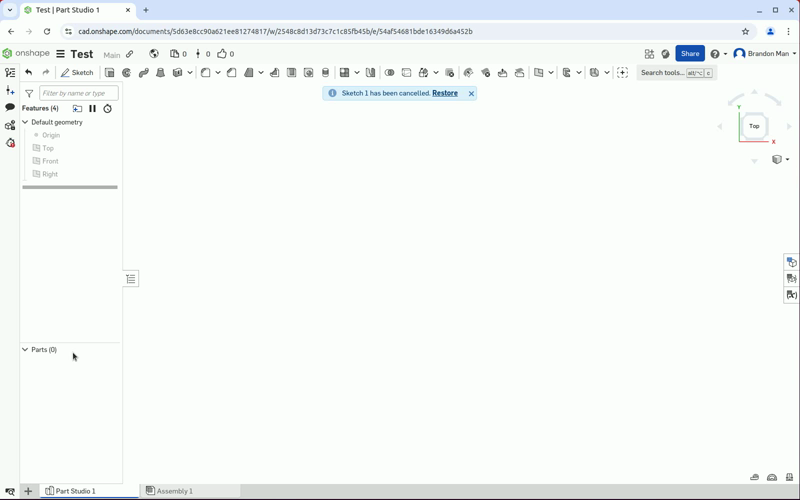
key(space)
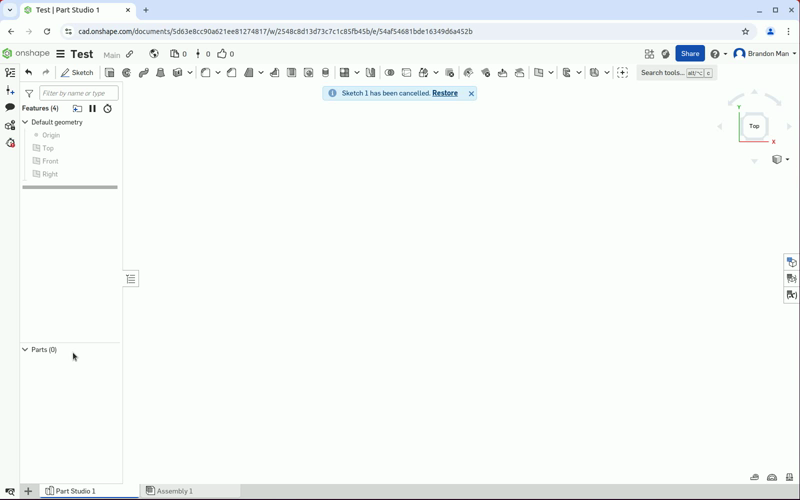
key_down(shift)
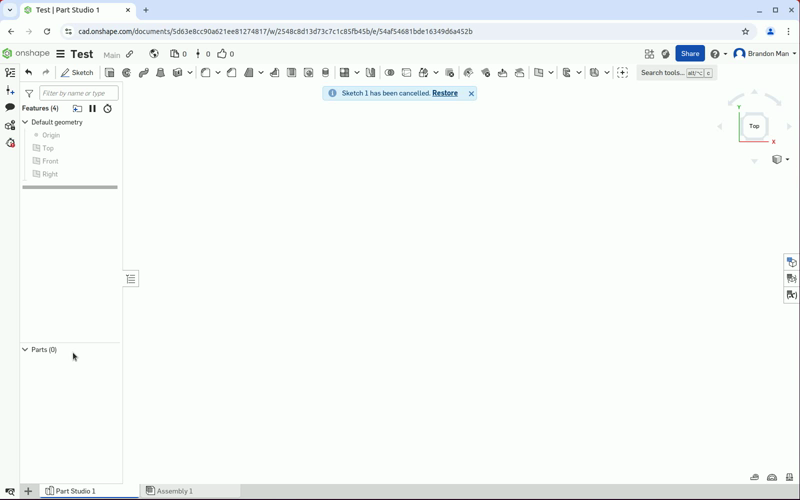
key(up)
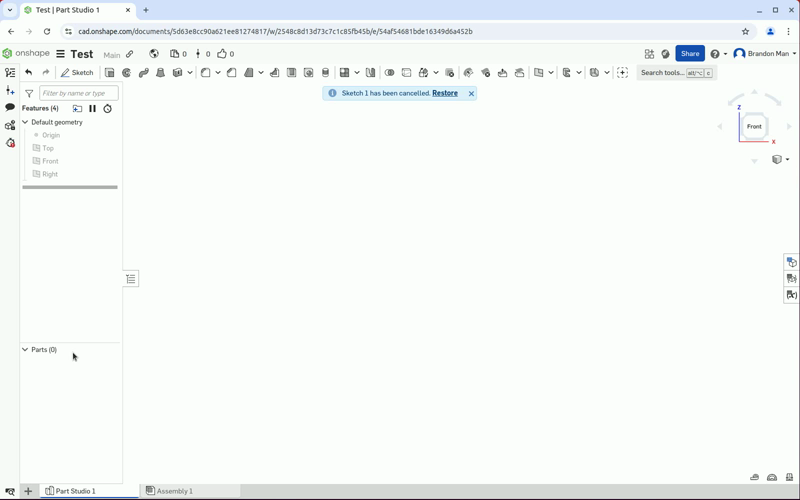
key_up(shift)
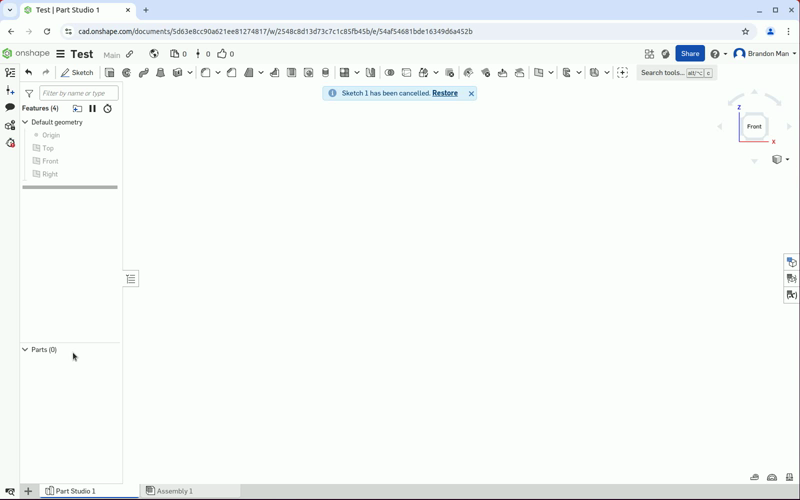
mouse_move(73, 352)
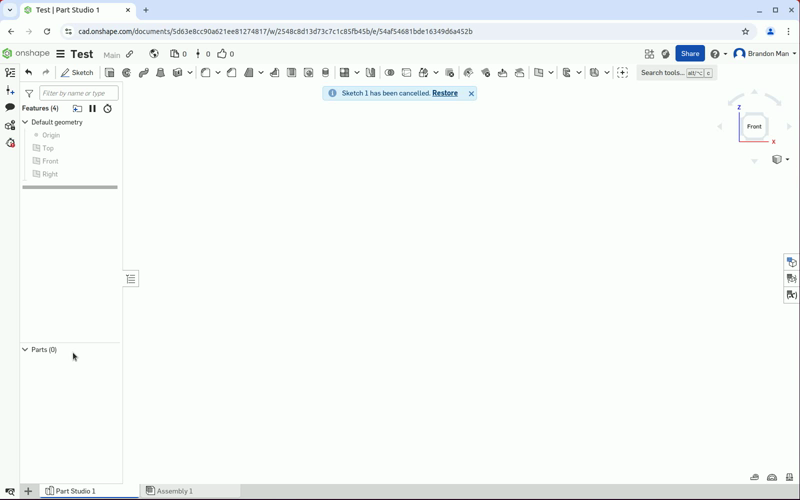
key(shift+y)
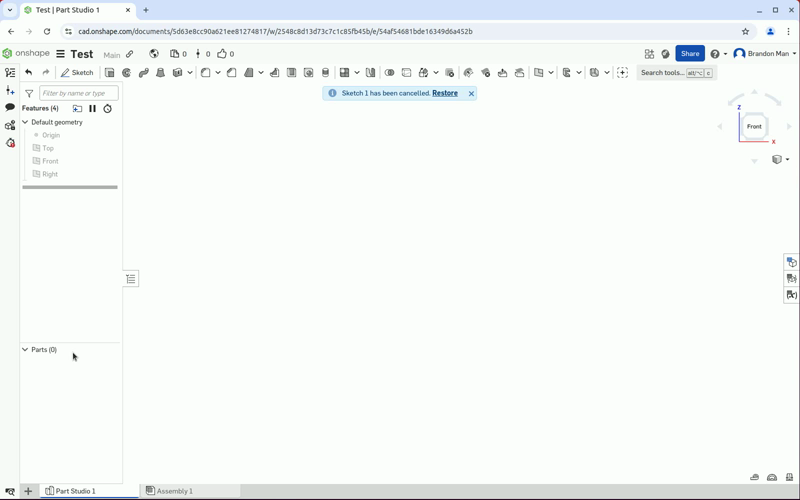
key(shift+s)
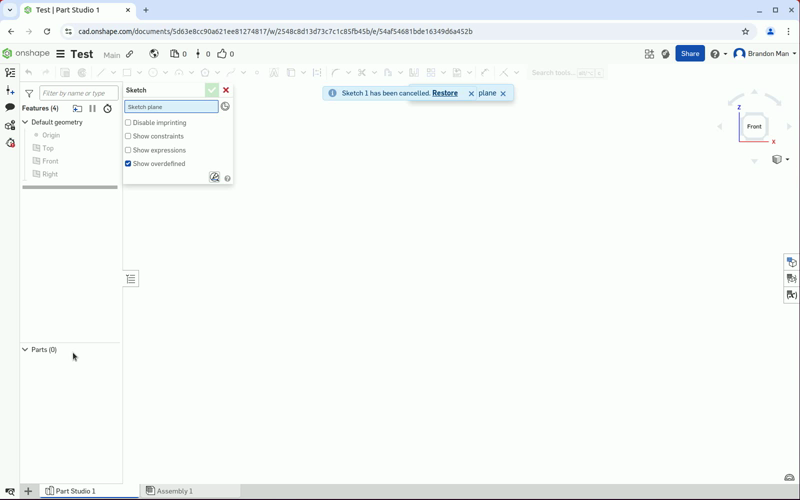
mouse_move(73, 163)
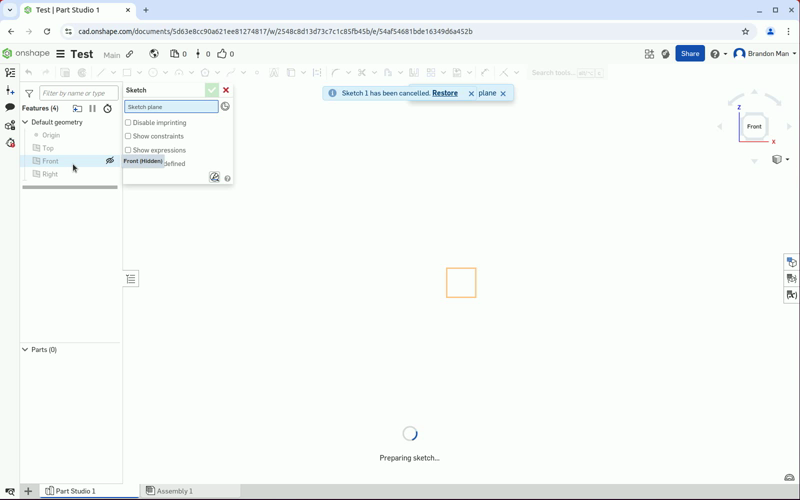
click(73, 163)
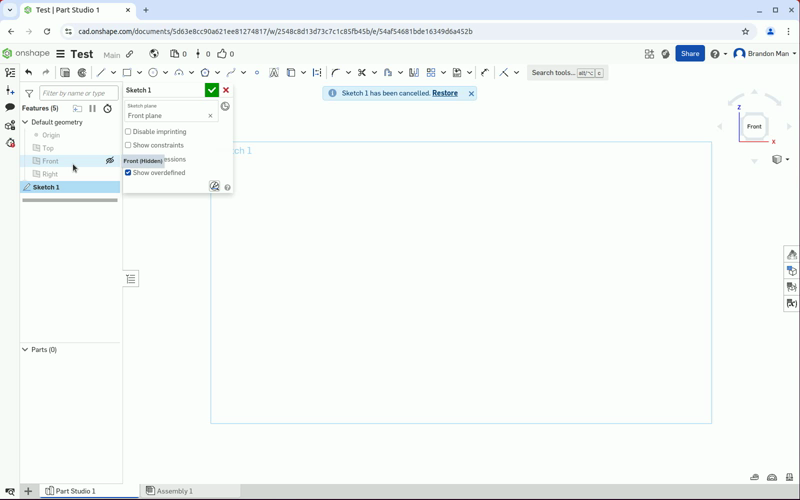
mouse_move(73, 352)
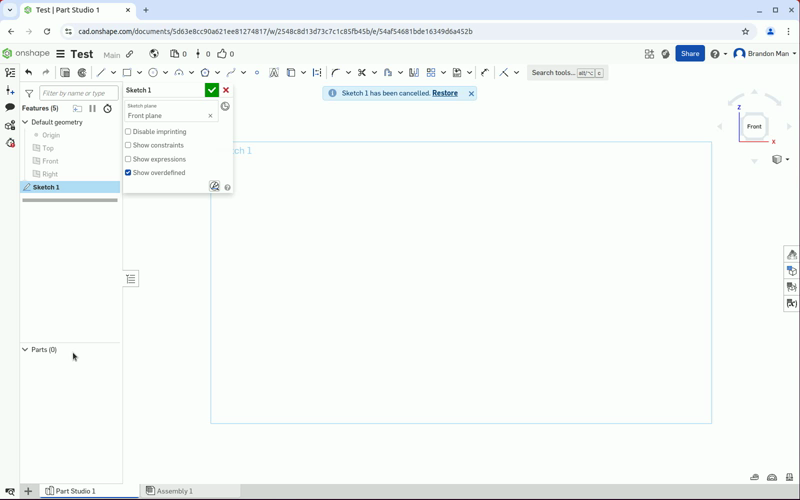
key(y)
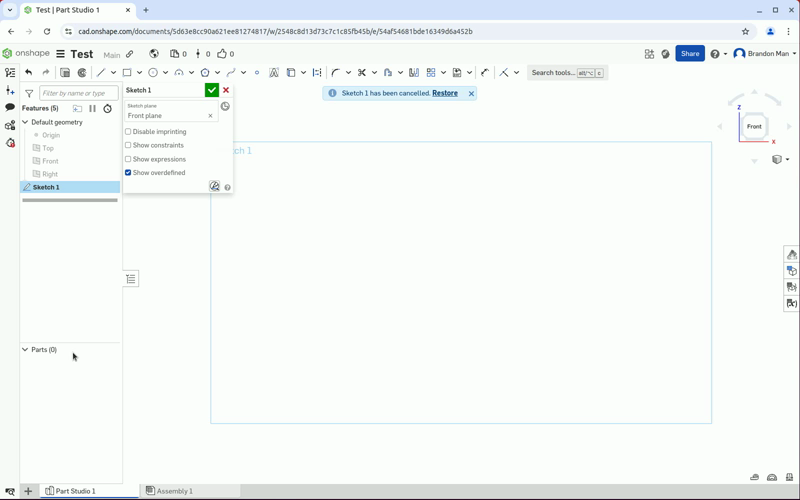
key(l)
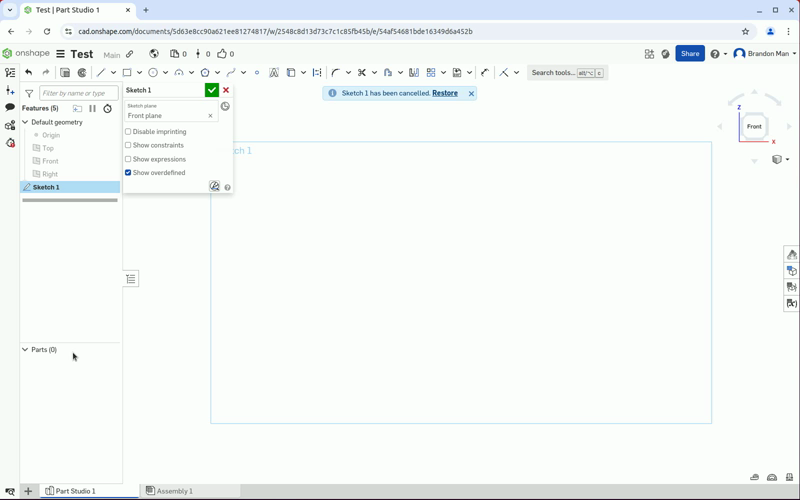
key_down(shift)
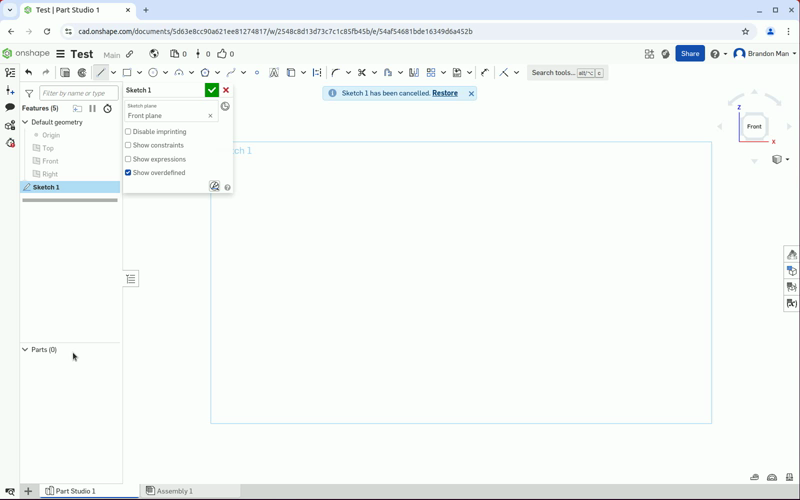
mouse_move(460, 282)
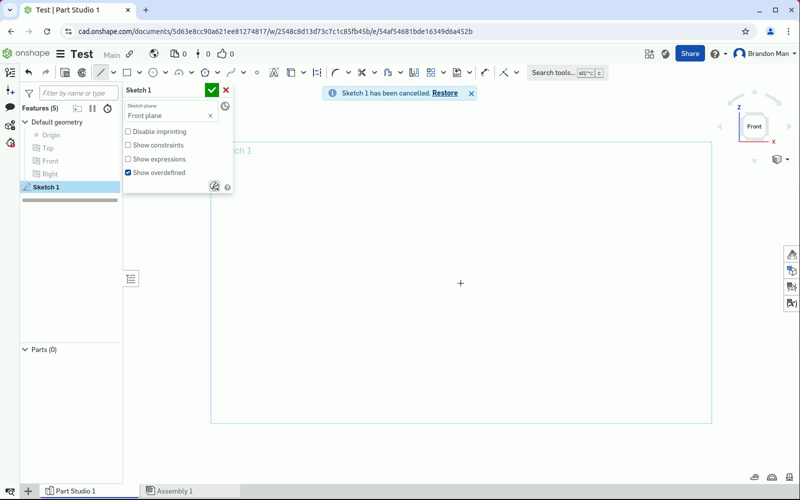
click(460, 282)
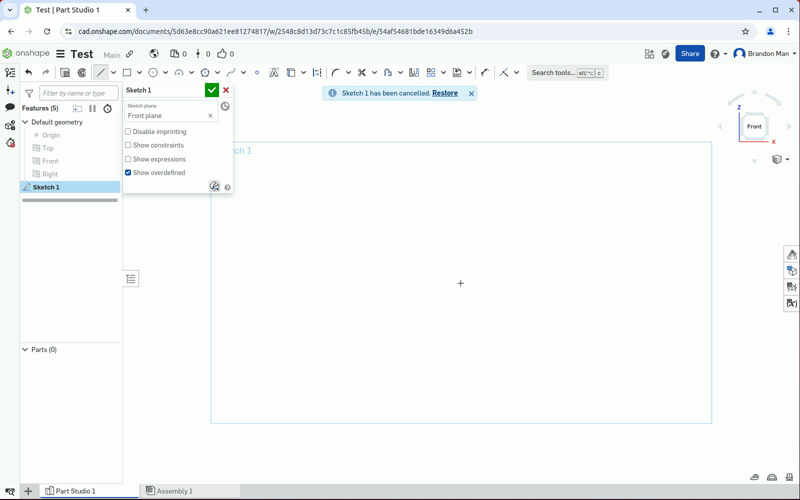
key_up(shift)
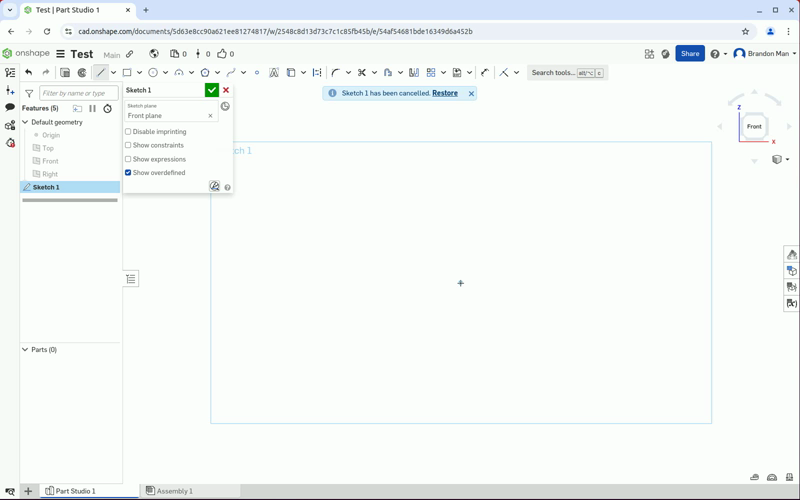
key_down(shift)
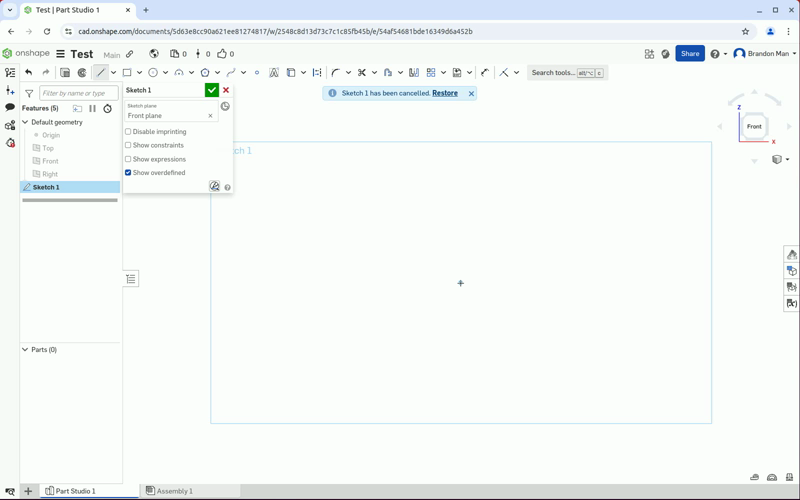
mouse_move(573, 282)
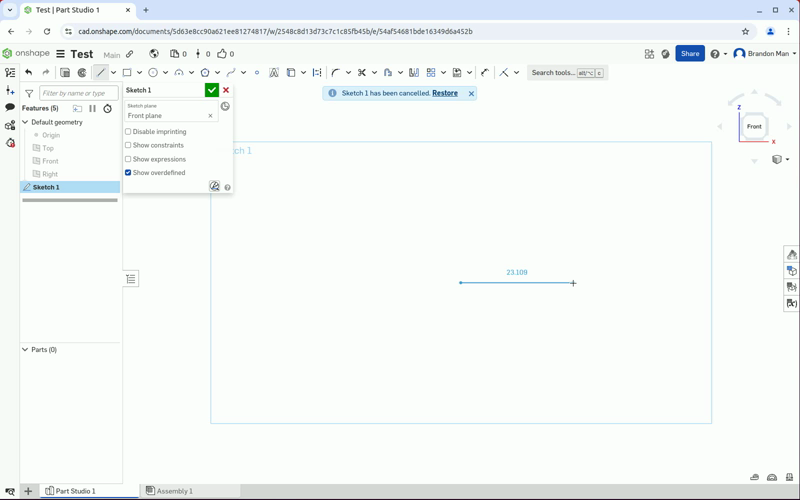
click(573, 282)
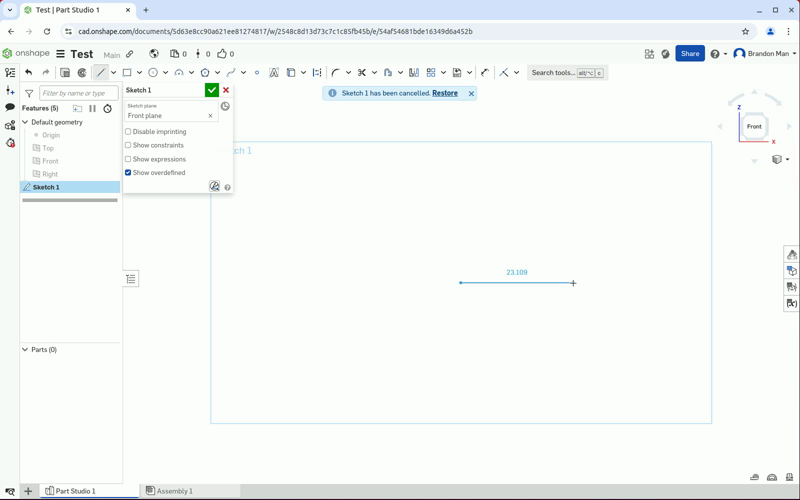
key_up(shift)
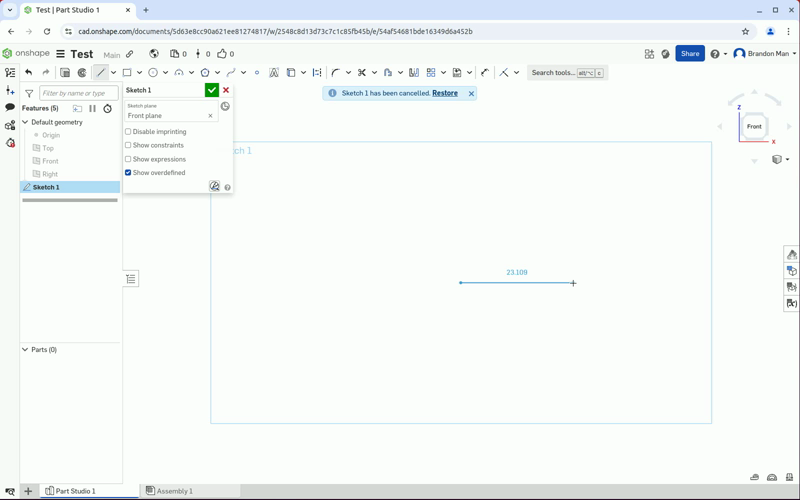
key_down(shift)
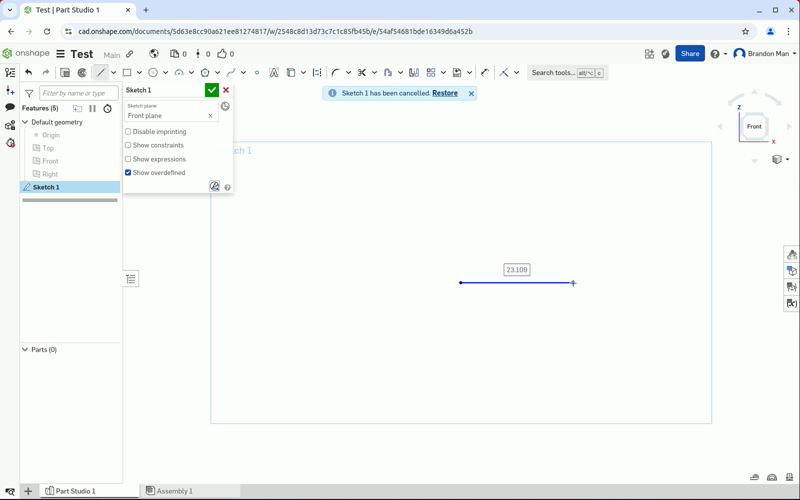
mouse_move(460, 170)
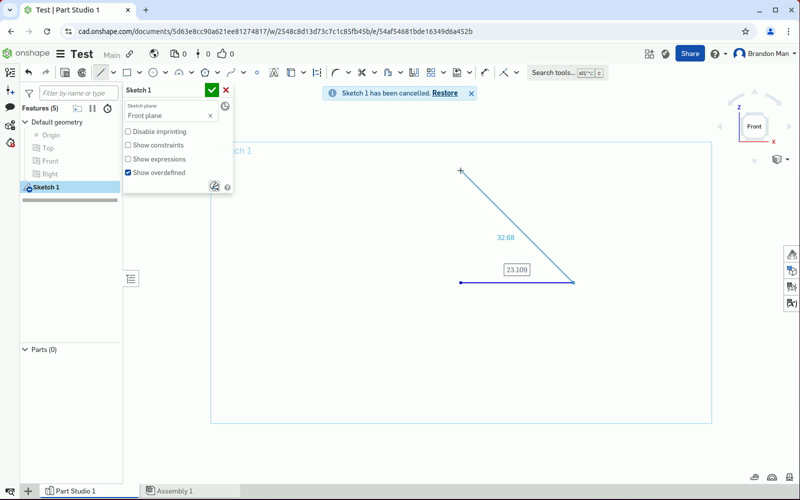
click(460, 170)
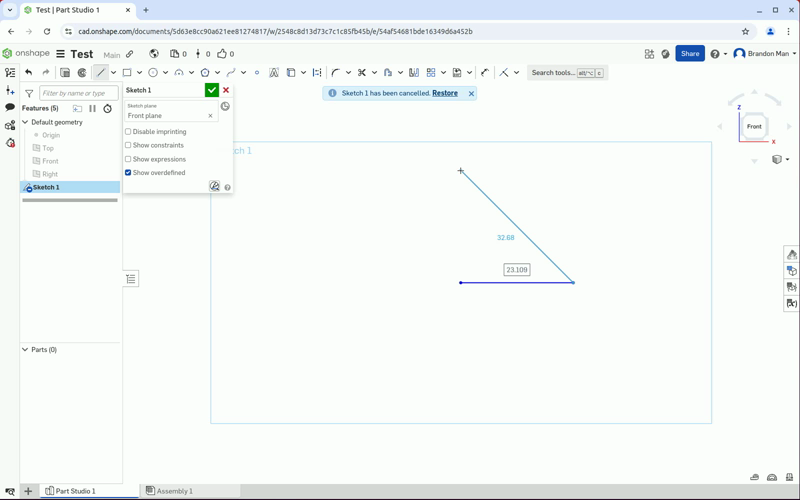
key_up(shift)
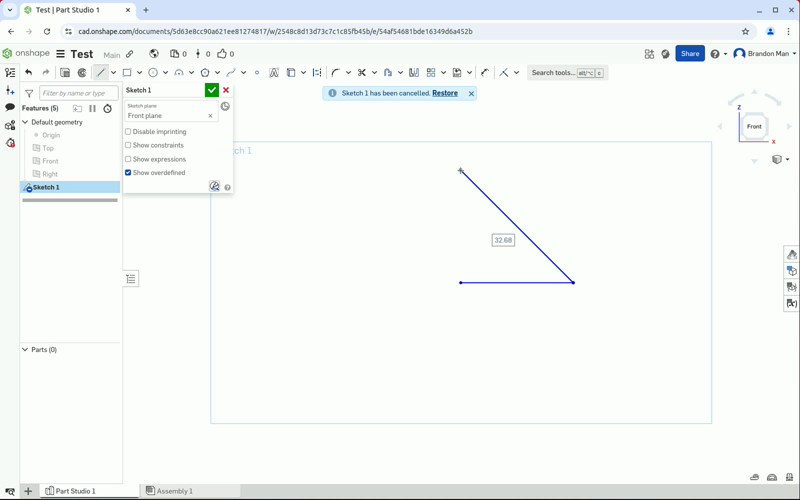
key_down(shift)
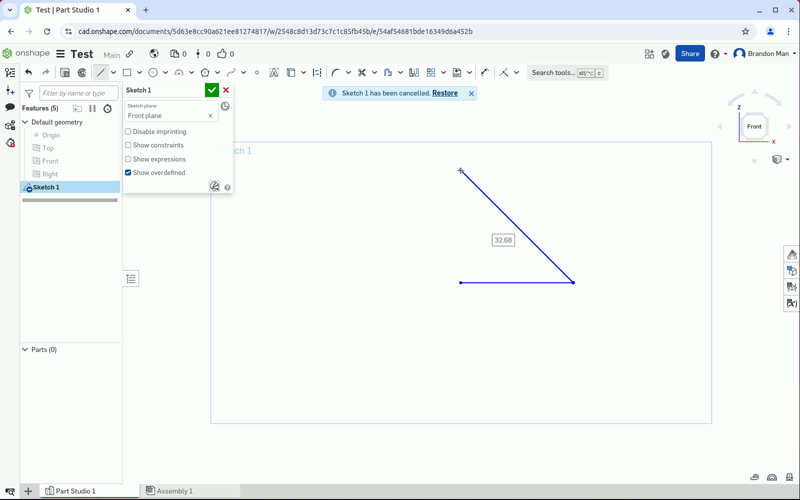
mouse_move(460, 282)
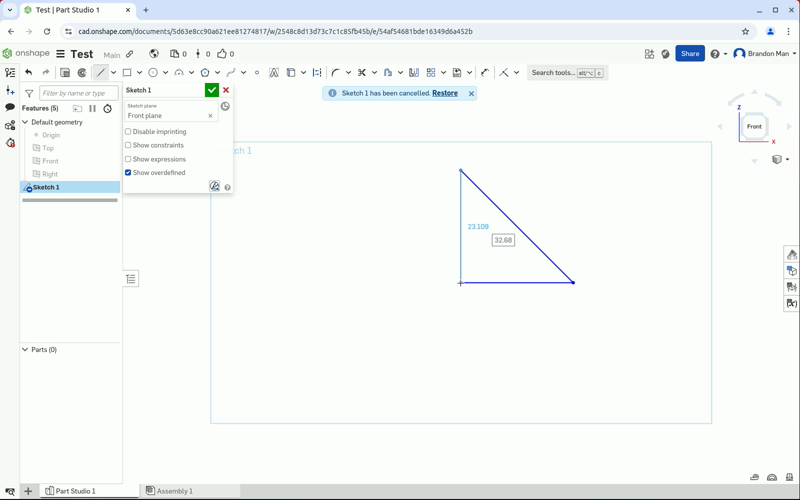
key_up(shift)
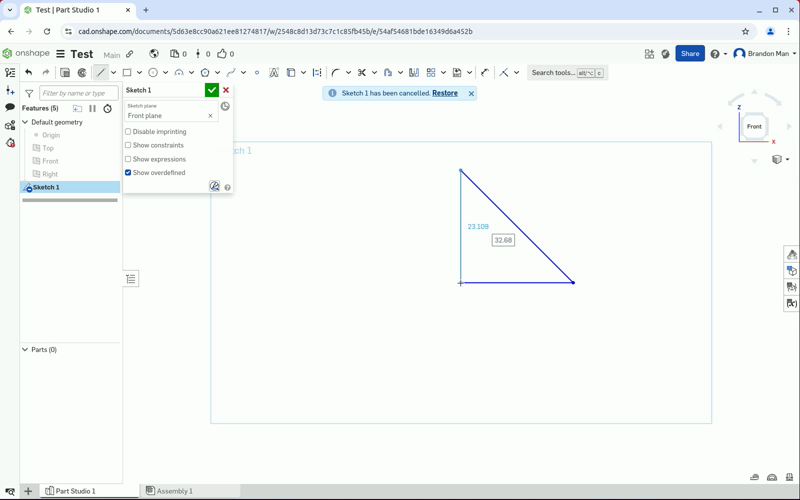
click(460, 282)
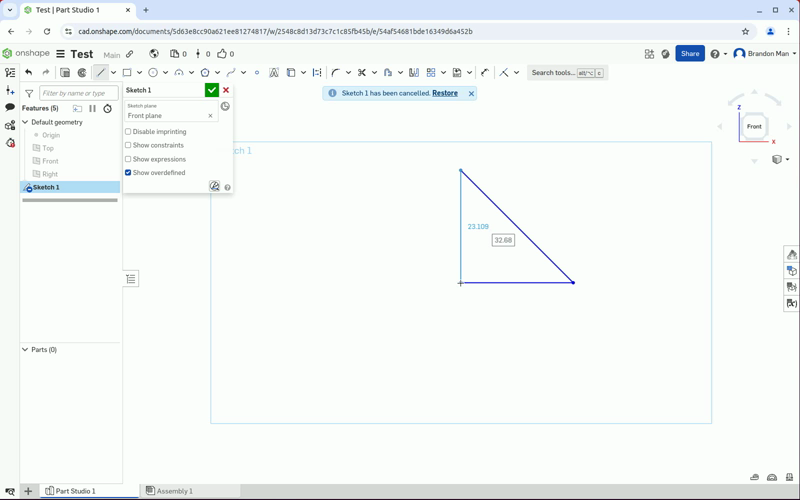
key(esc)
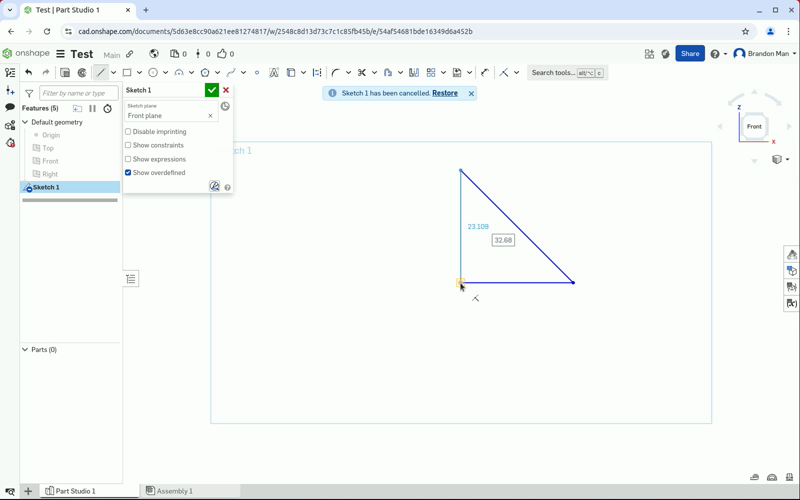
mouse_move(500, 244)
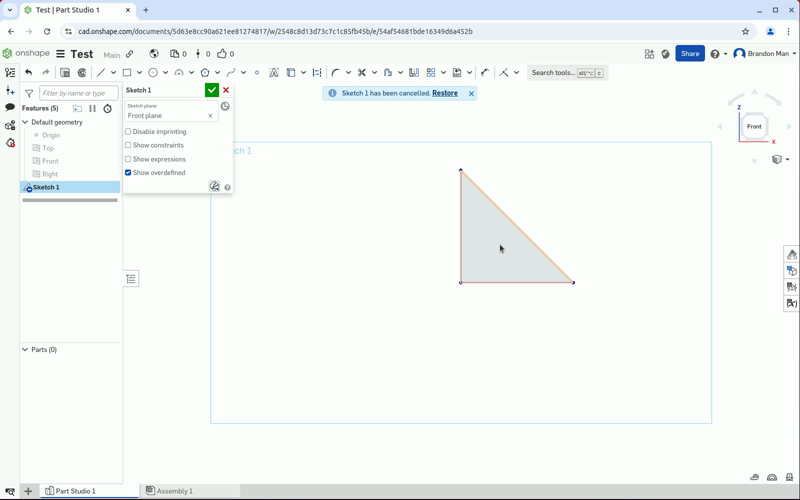
click(500, 244)
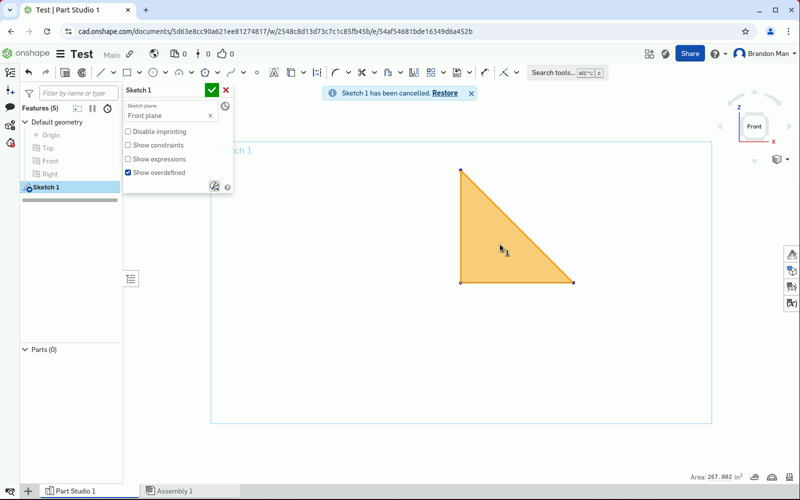
mouse_move(73, 352)
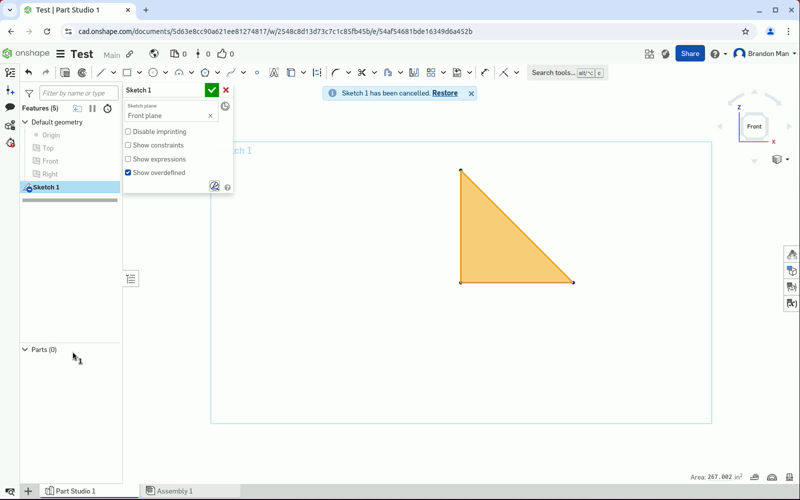
key(shift+y)
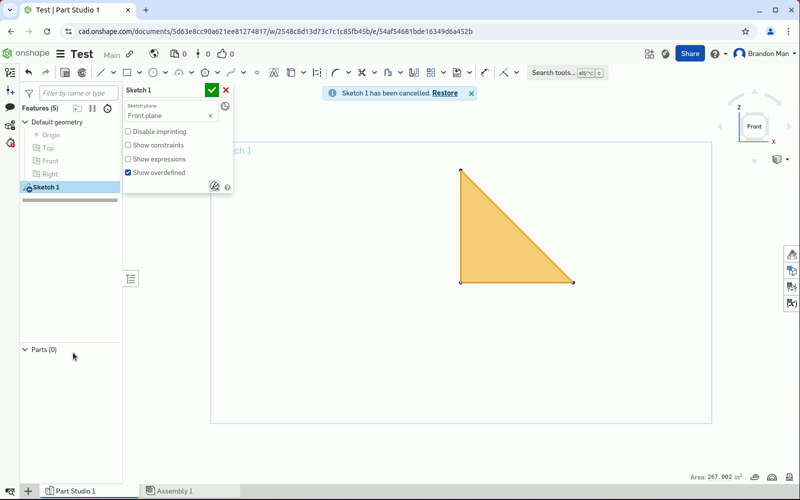
key(shift+e)
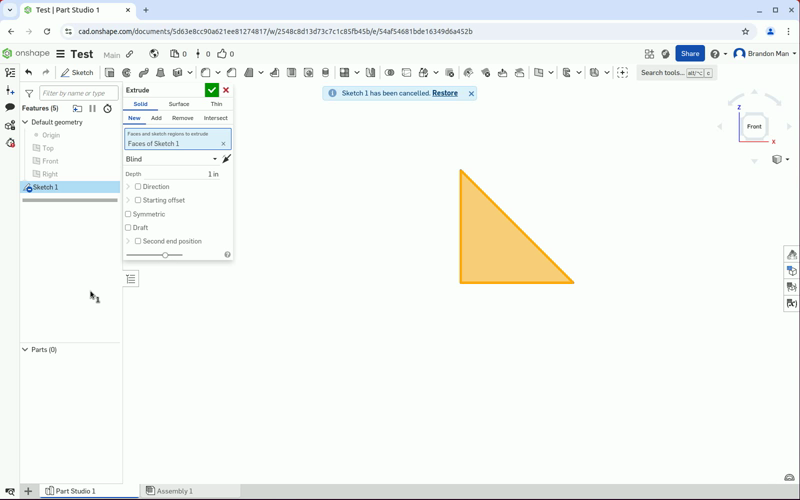
mouse_move(143, 106)
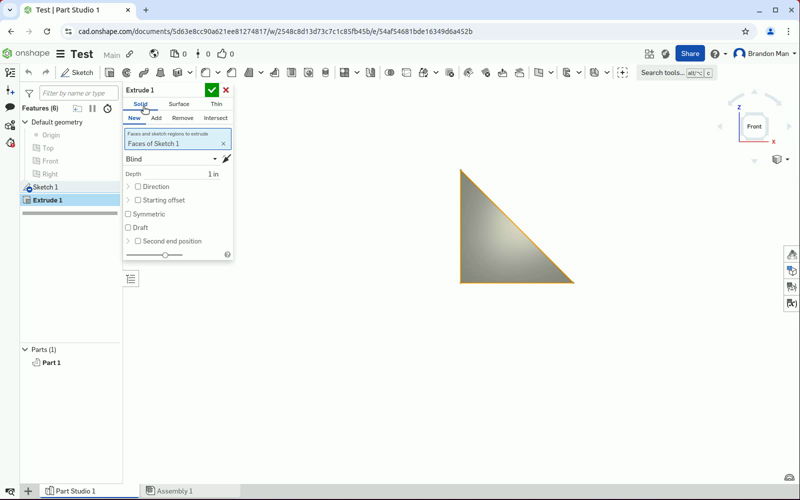
click(143, 106)
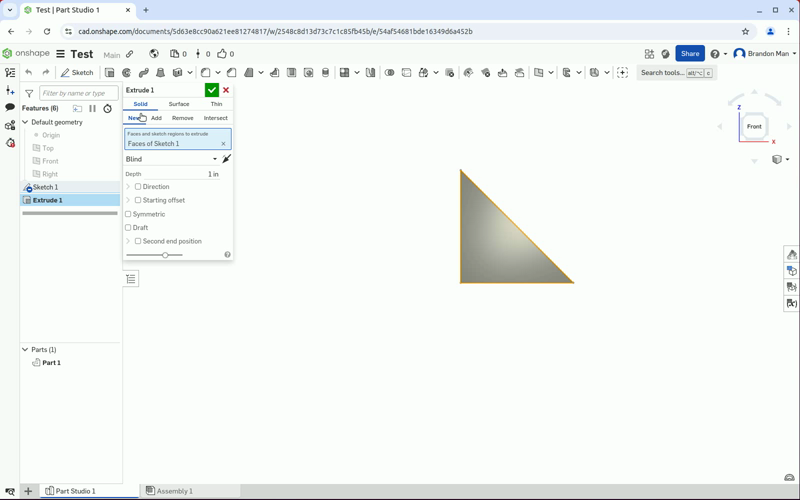
mouse_move(137, 120)
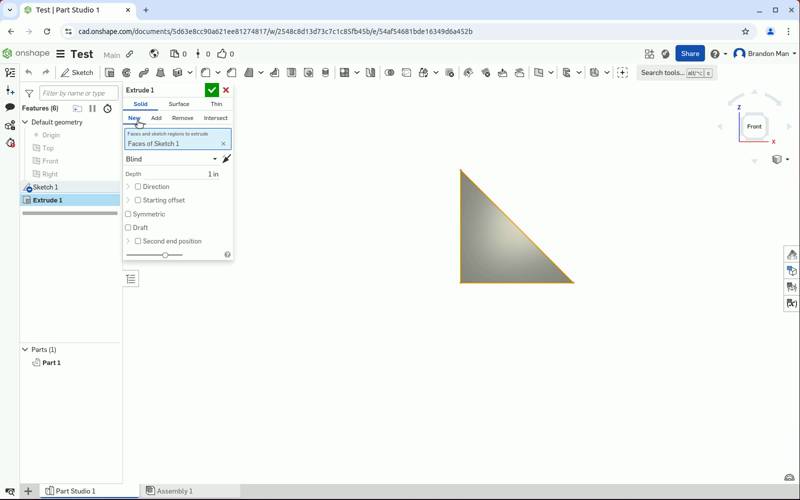
click(137, 120)
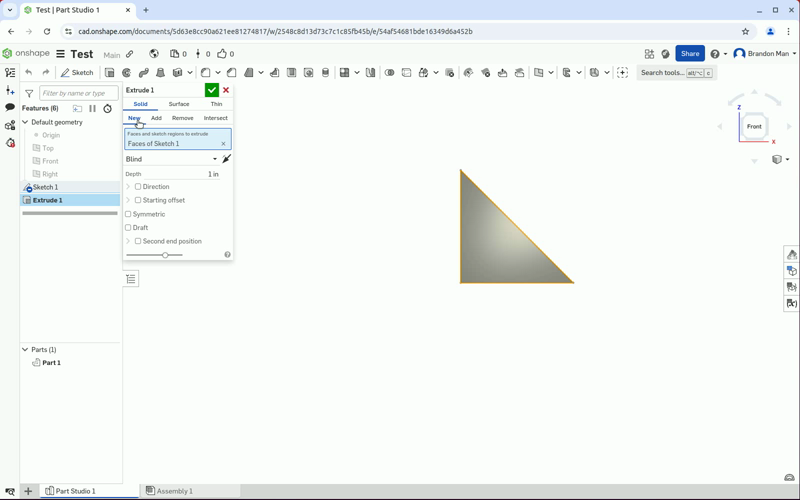
key(tab, 4)
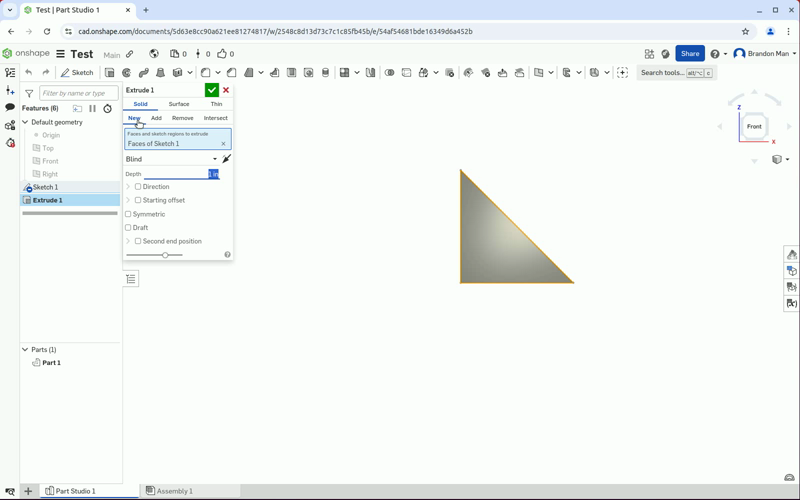
text(34.662)
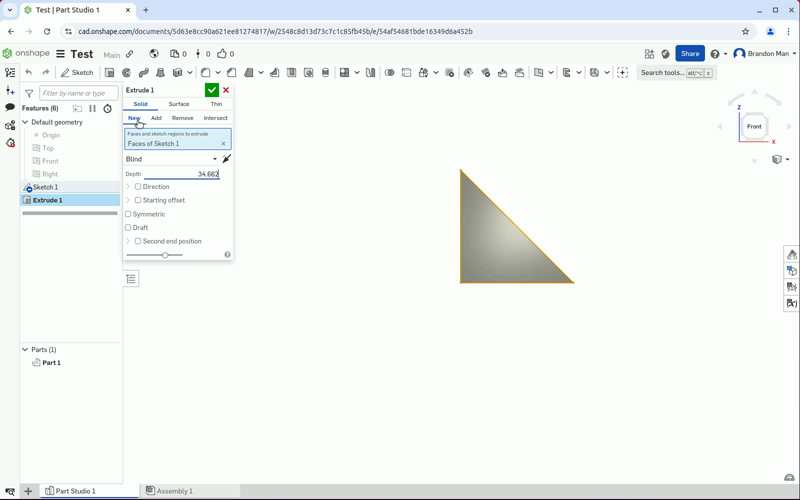
key(tab, 3)
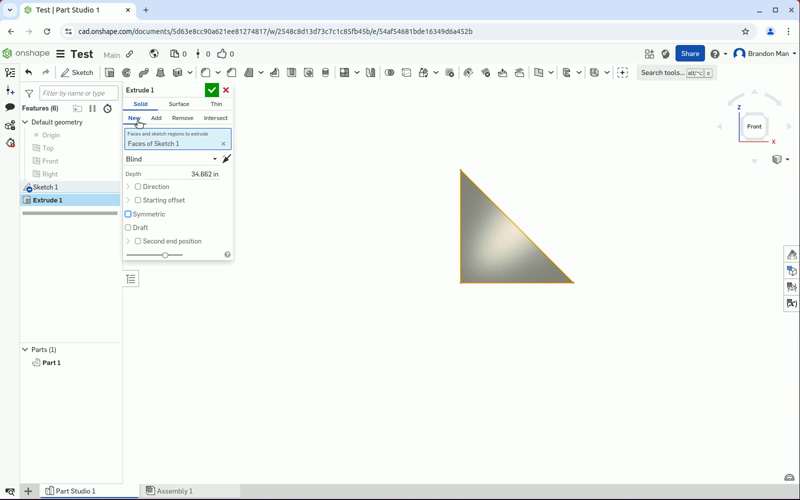
key(space)
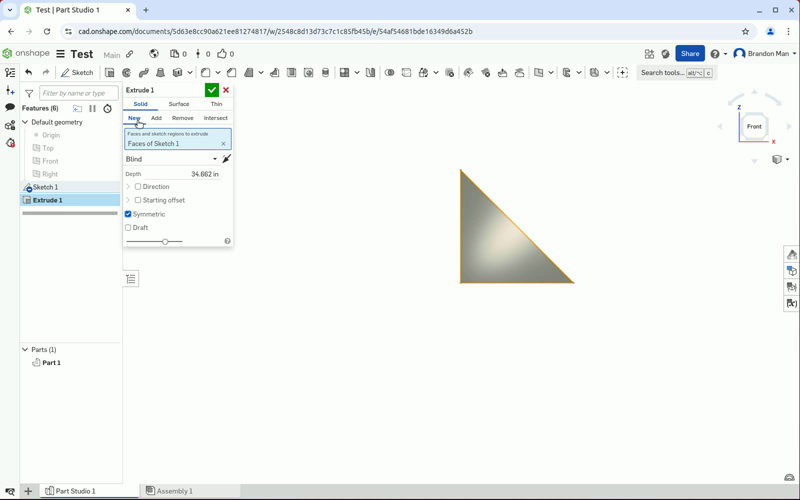
key(enter)
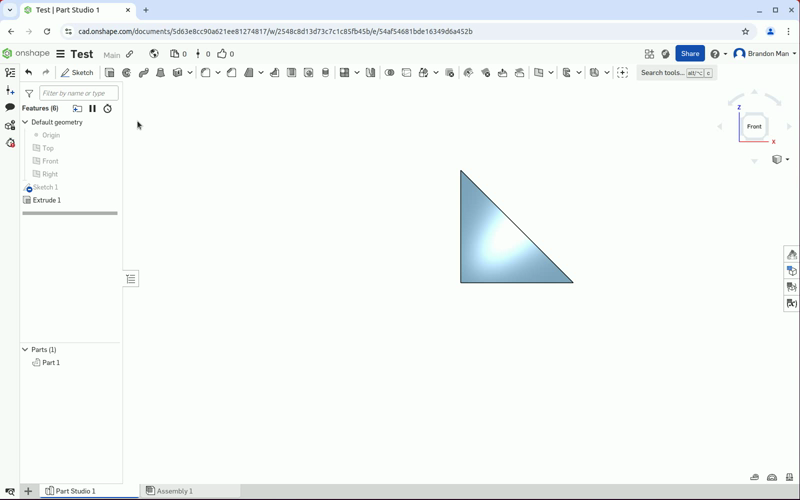
key(shift+h)
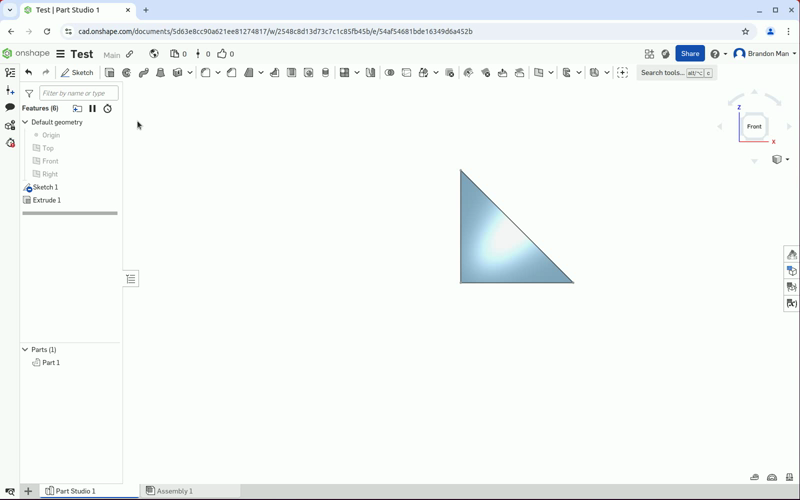
key(shift+h)
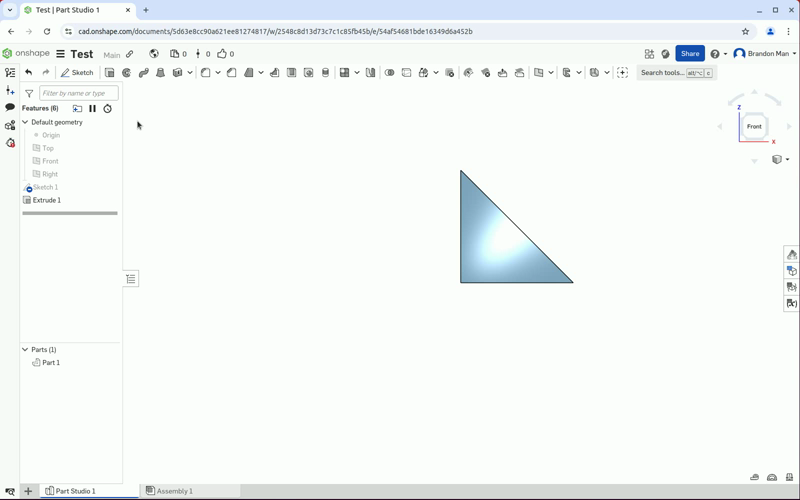
mouse_move(73, 189)
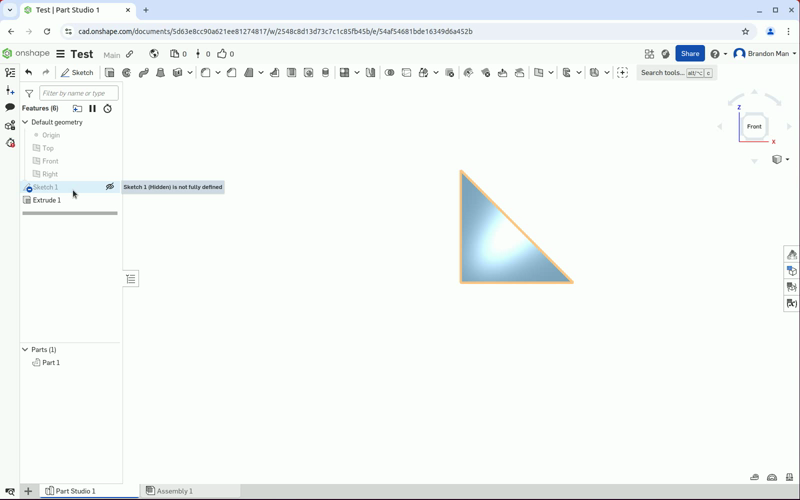
click(73, 189)
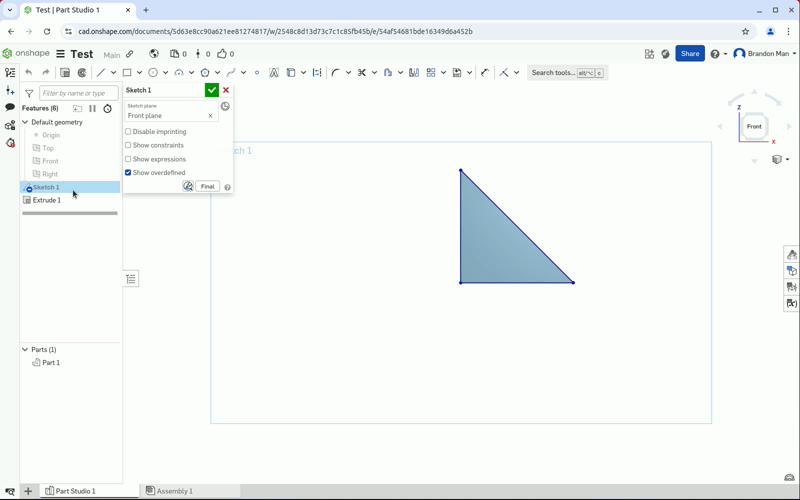
mouse_move(229, 92)
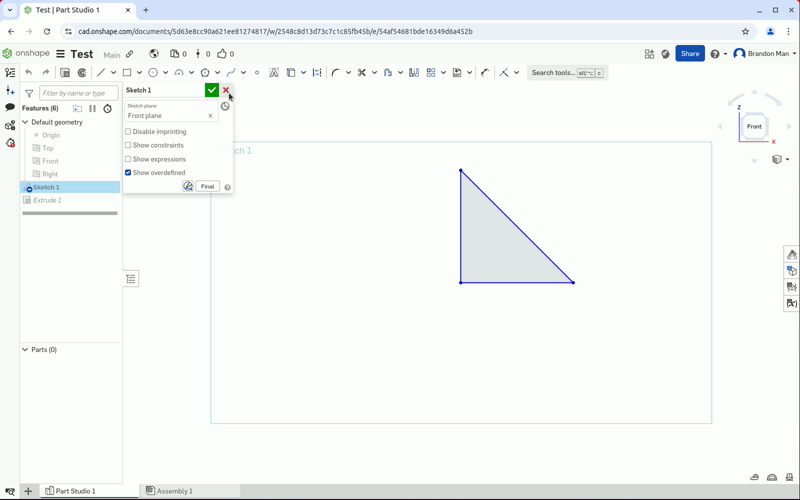
click(229, 92)
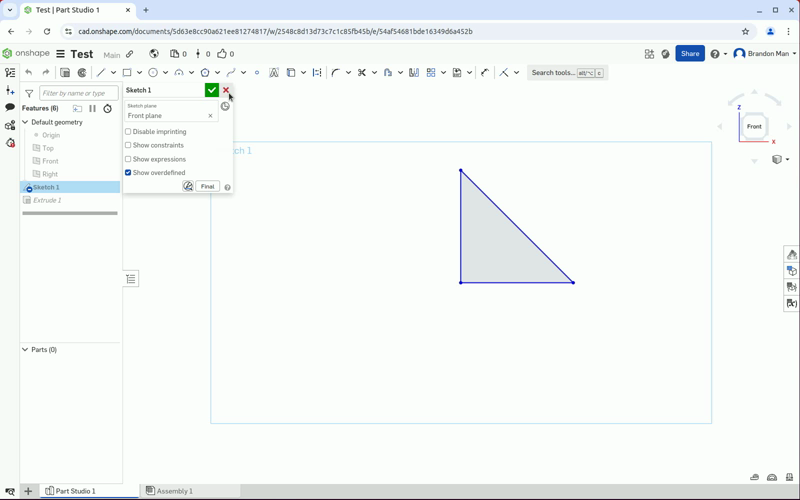
key(shift+s)
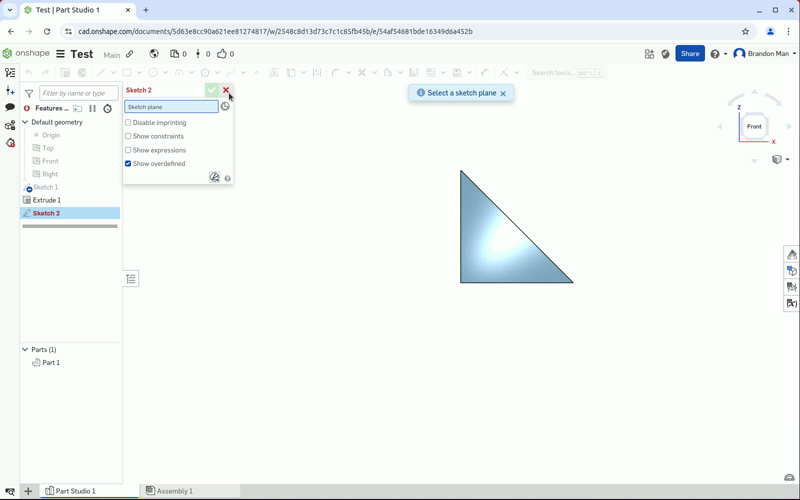
mouse_move(73, 163)
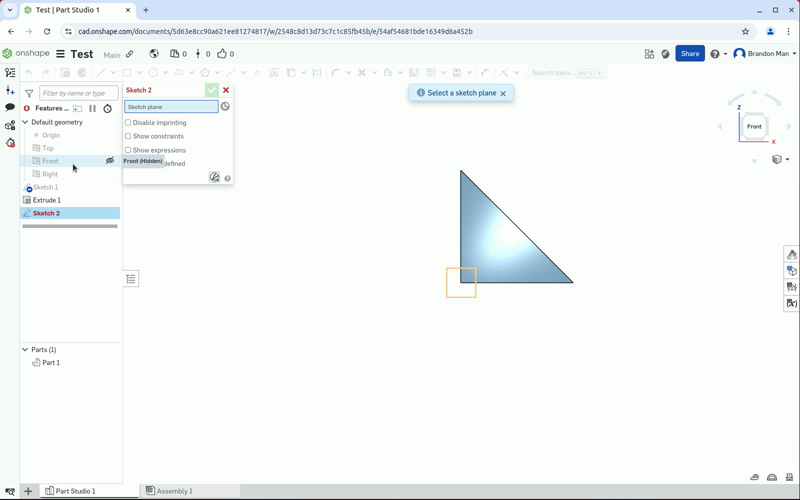
click(73, 163)
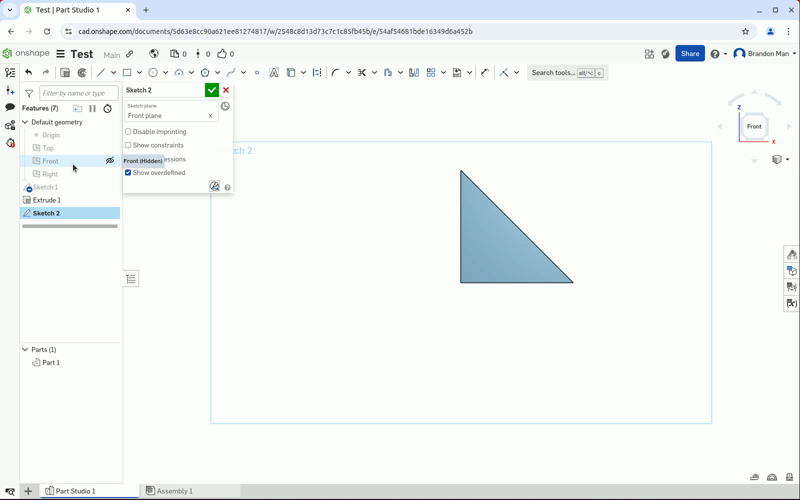
mouse_move(73, 352)
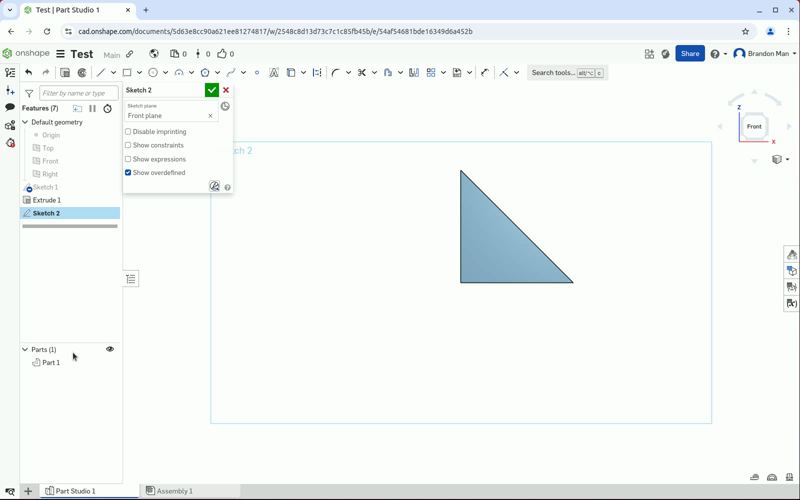
key(y)
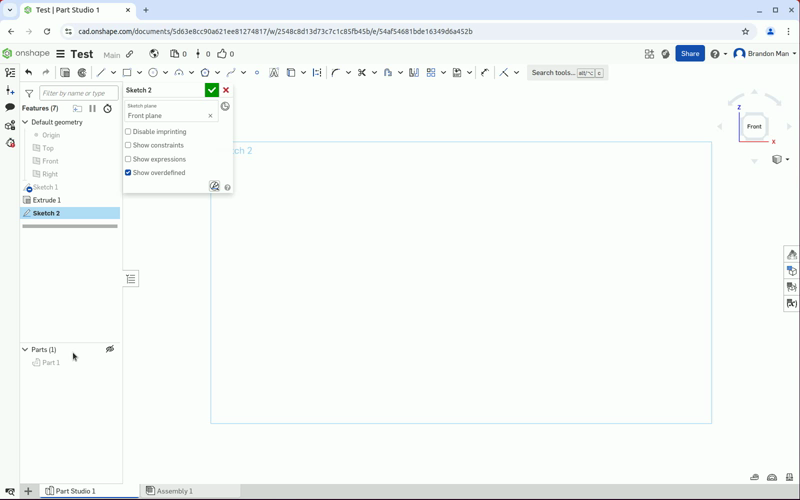
key(l)
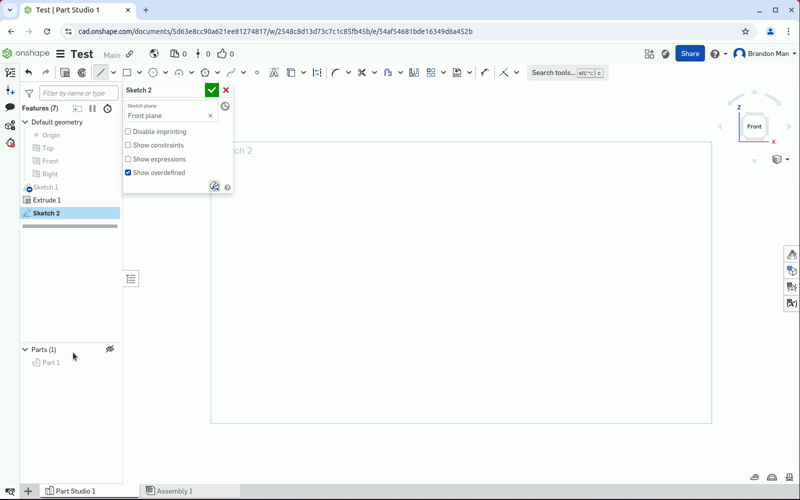
key_down(shift)
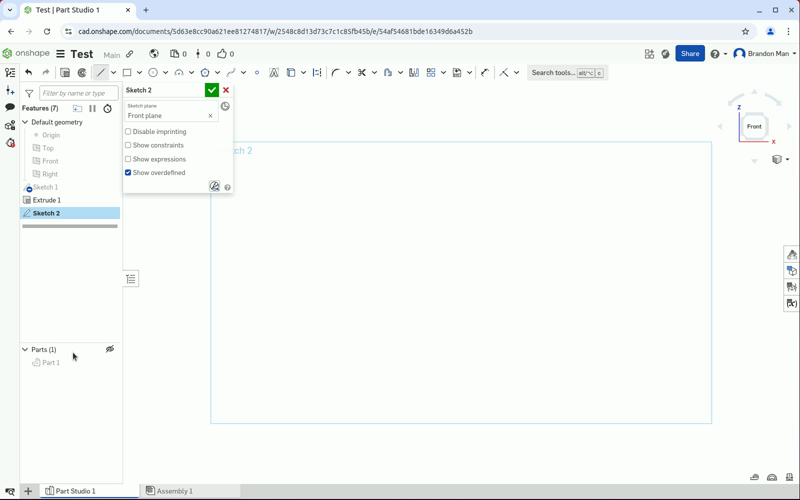
mouse_move(516, 282)
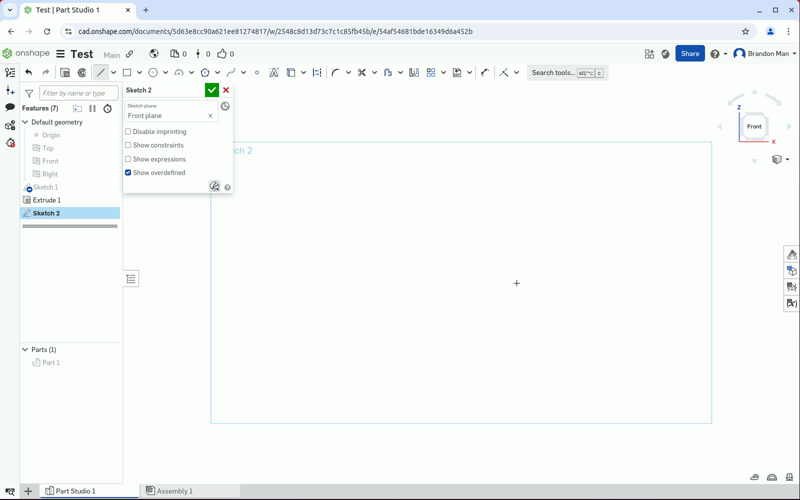
click(516, 282)
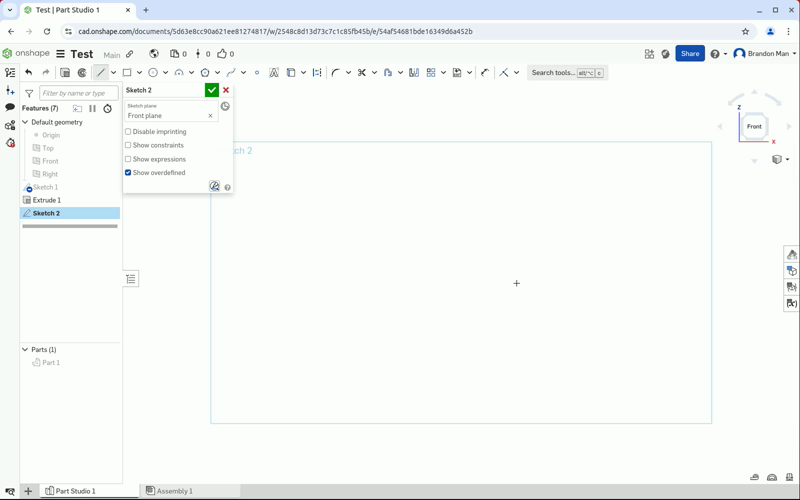
key_up(shift)
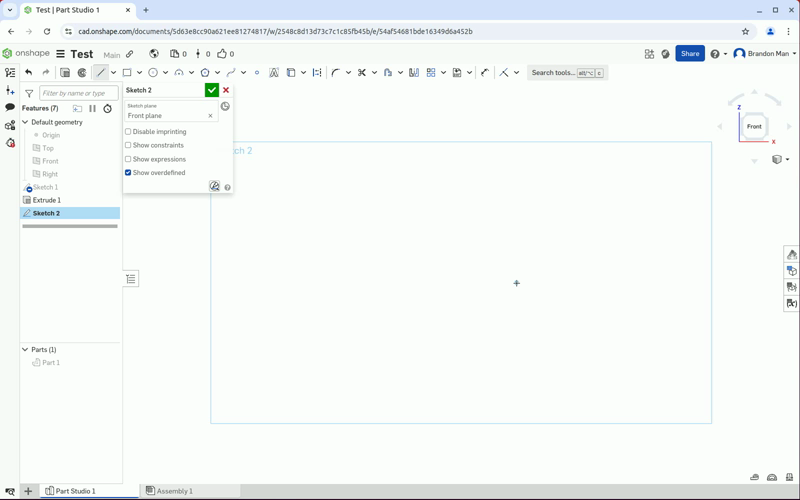
key_down(shift)
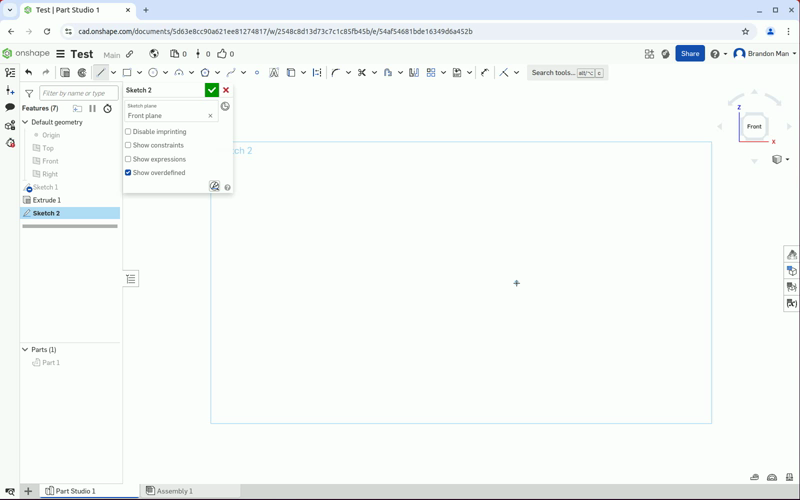
mouse_move(546, 282)
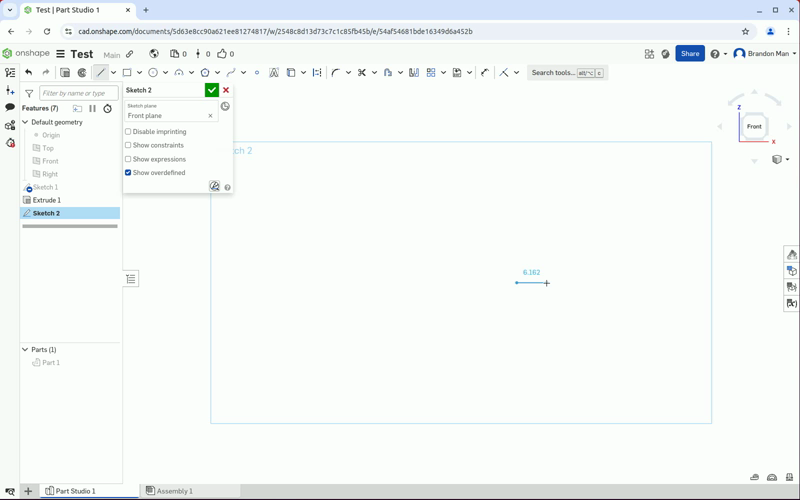
mouse_move(573, 282)
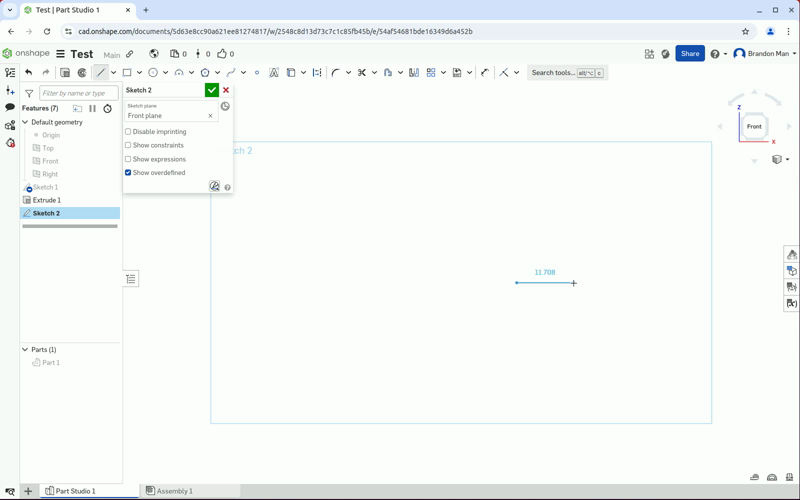
click(573, 282)
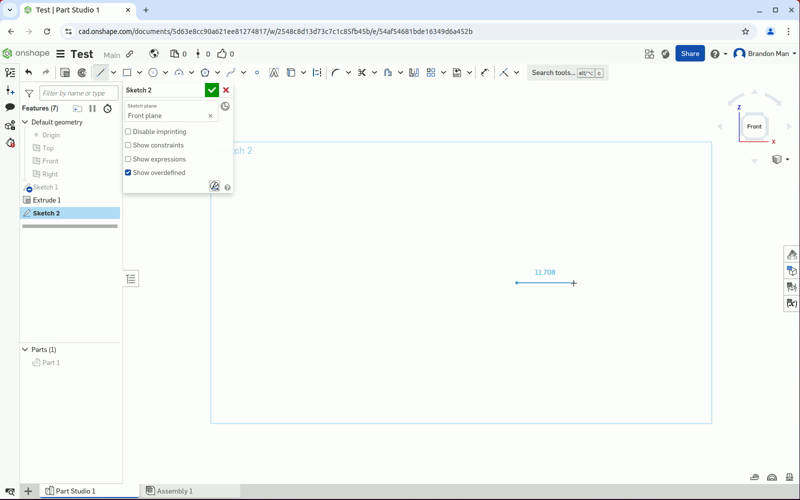
key_up(shift)
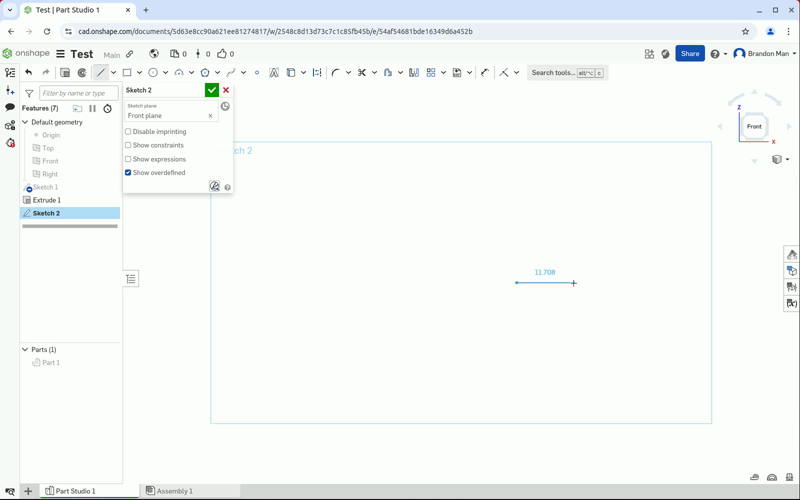
key_down(shift)
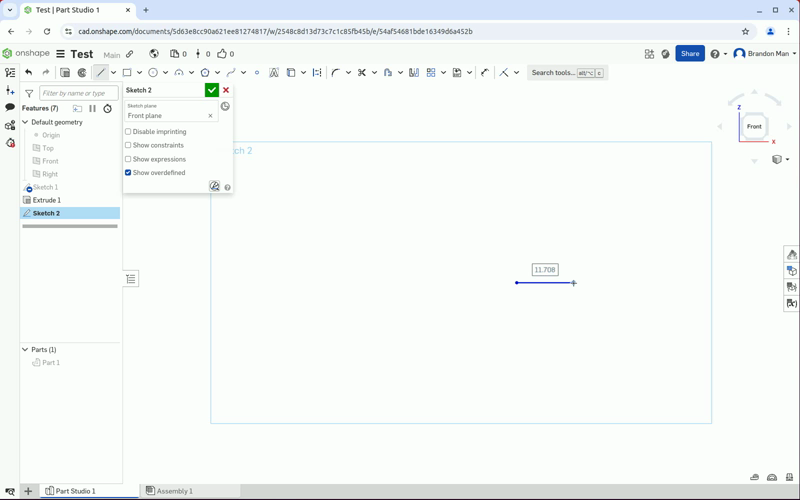
mouse_move(516, 226)
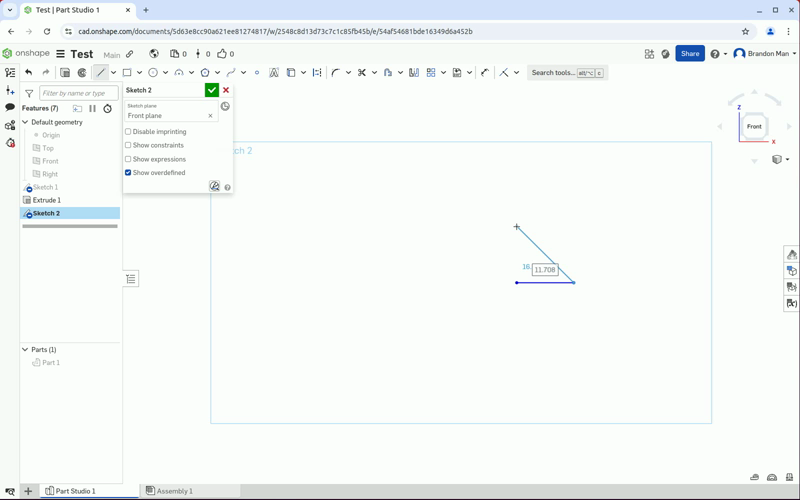
click(516, 226)
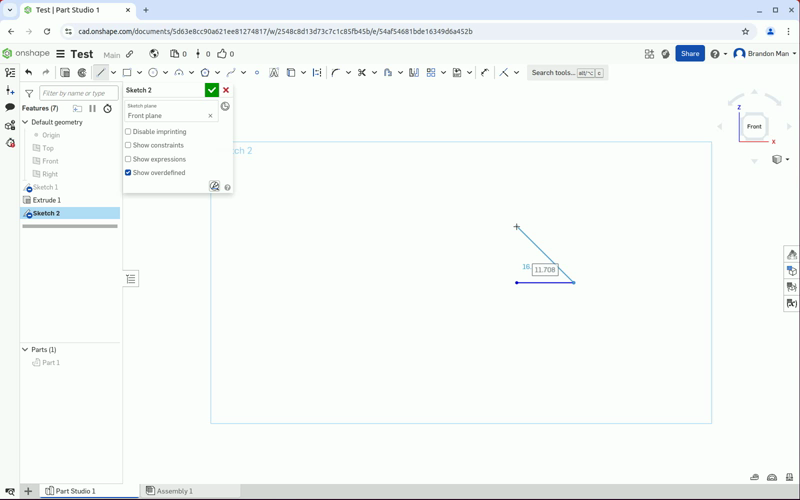
key_up(shift)
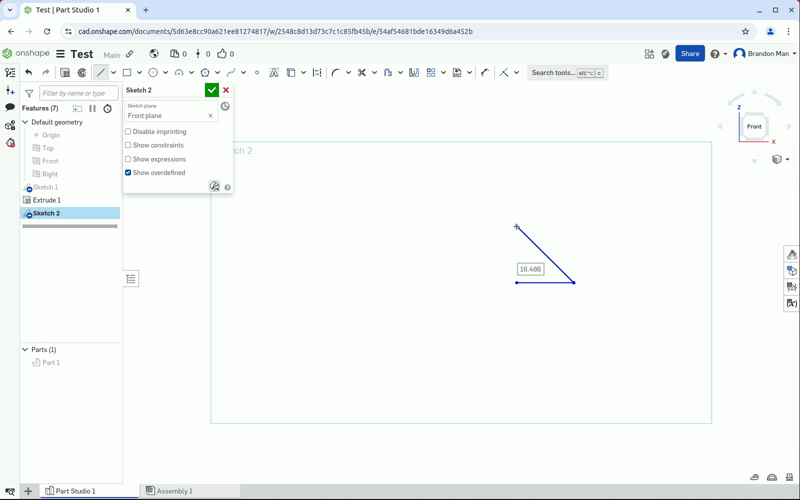
mouse_move(546, 226)
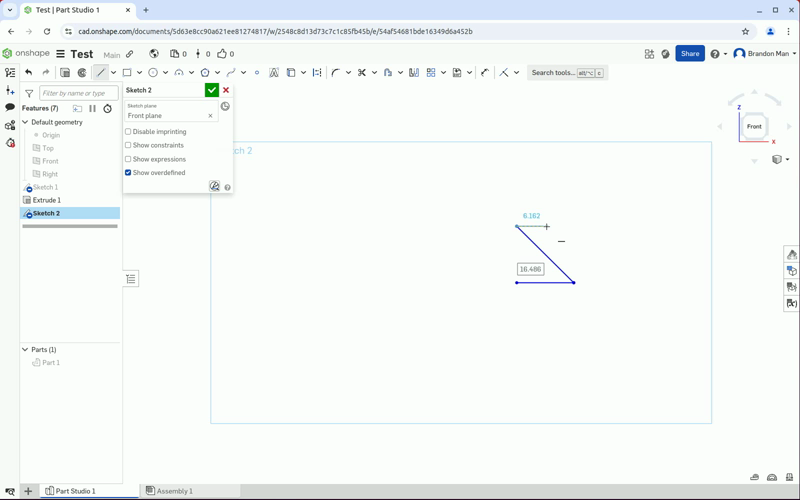
key_down(shift)
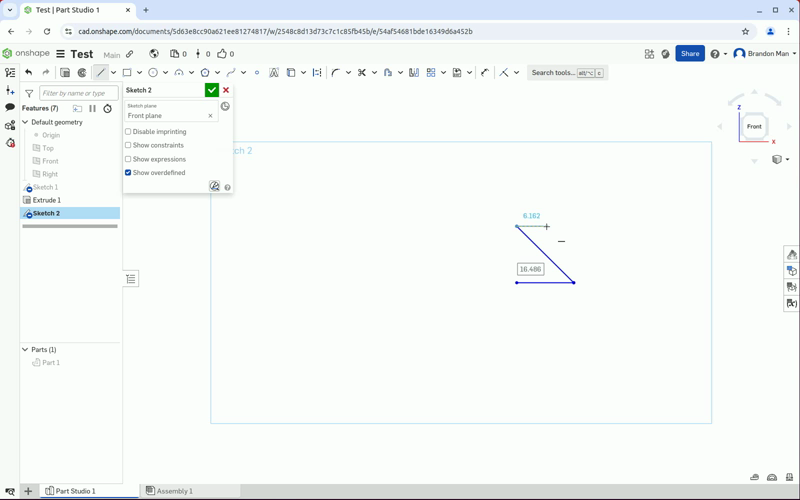
mouse_move(516, 282)
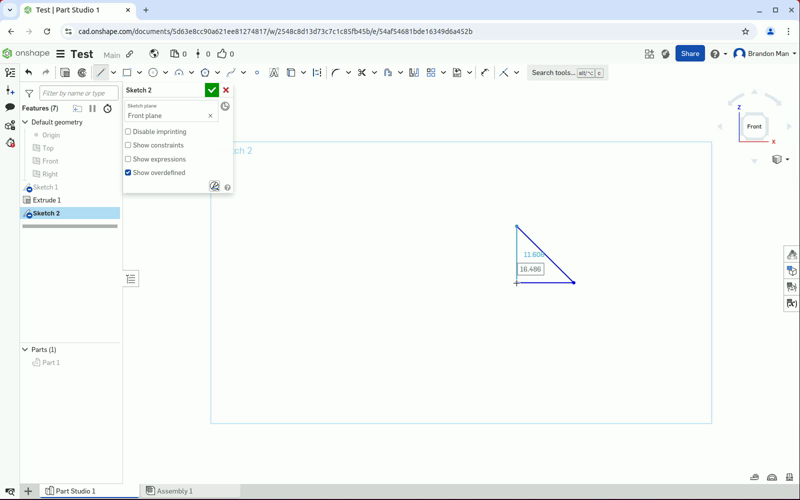
key_up(shift)
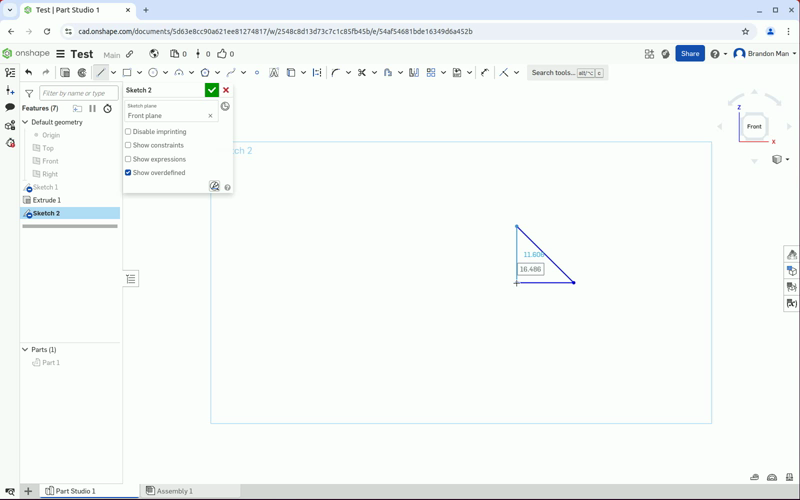
click(516, 282)
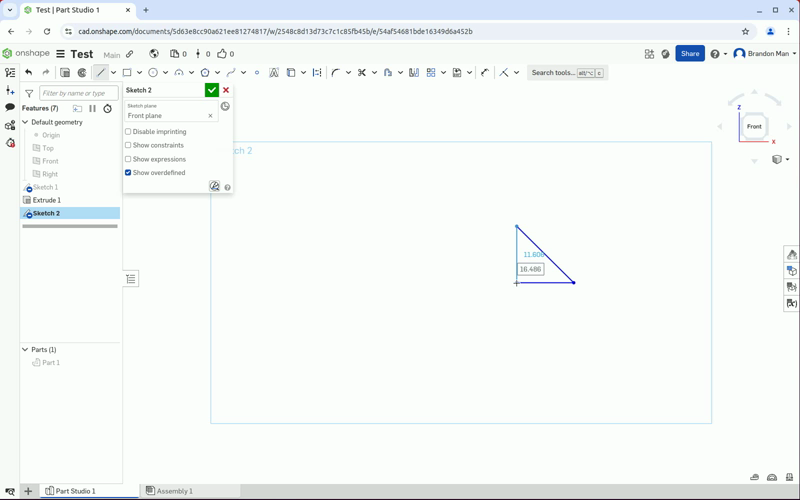
key(esc)
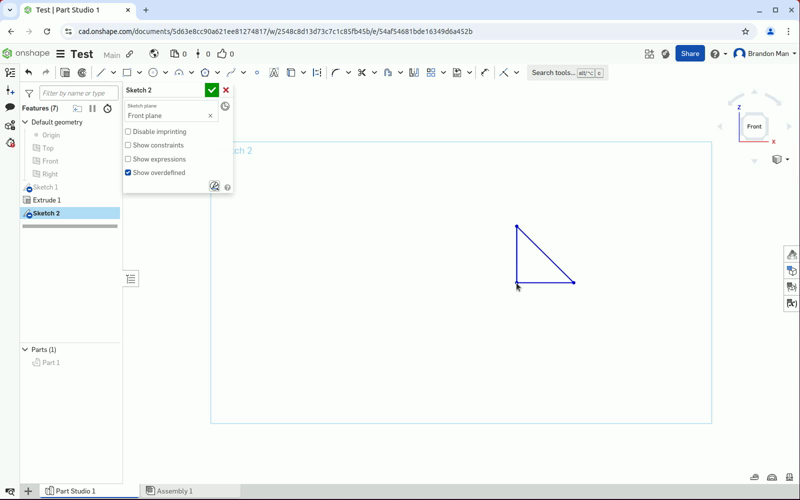
mouse_move(522, 238)
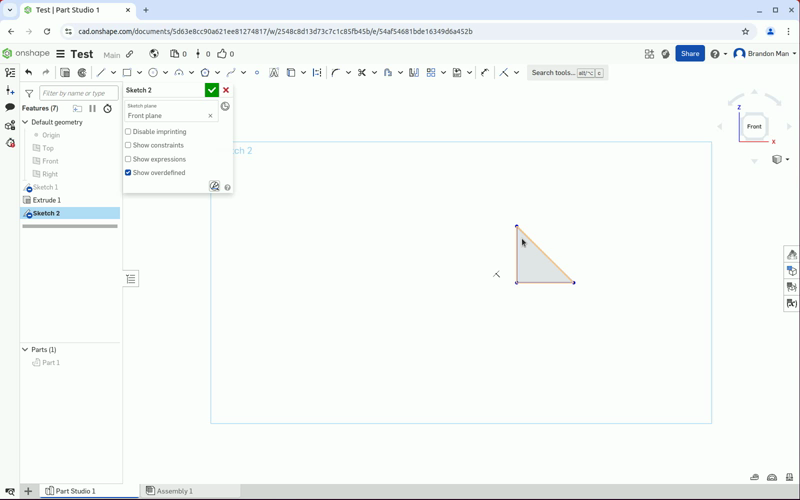
scroll(6)
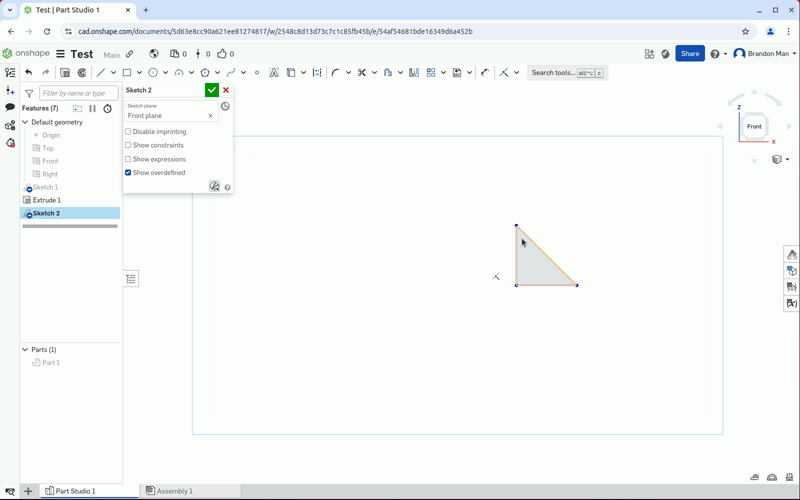
scroll(6)
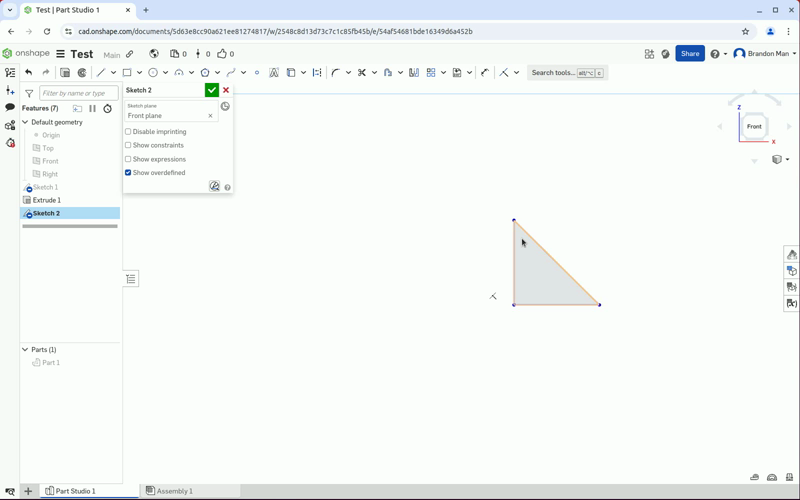
scroll(6)
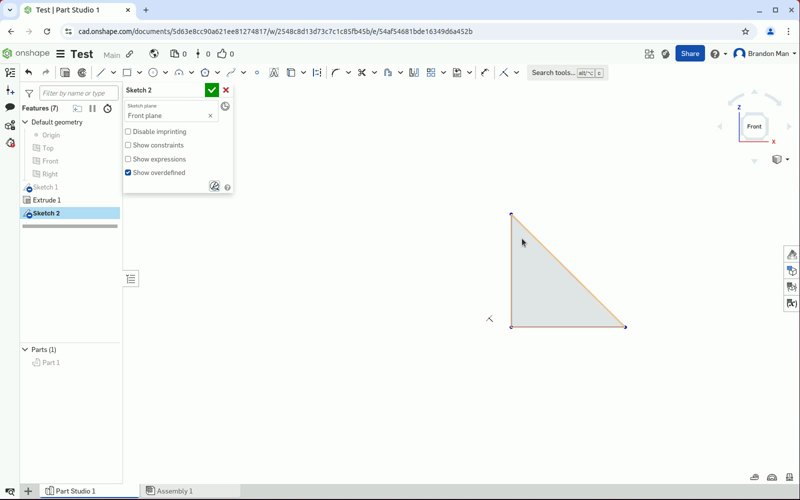
scroll(6)
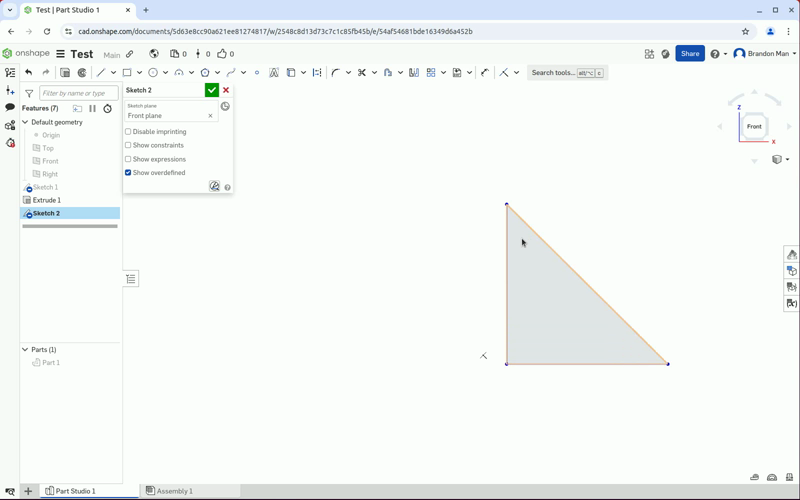
scroll(6)
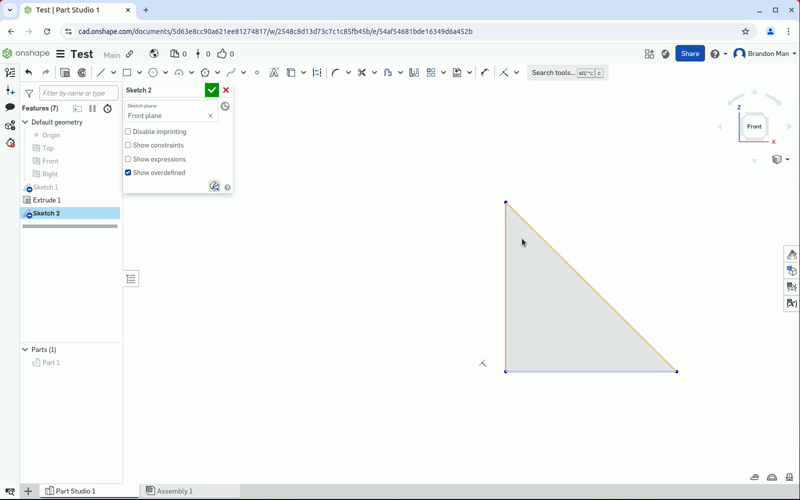
scroll(6)
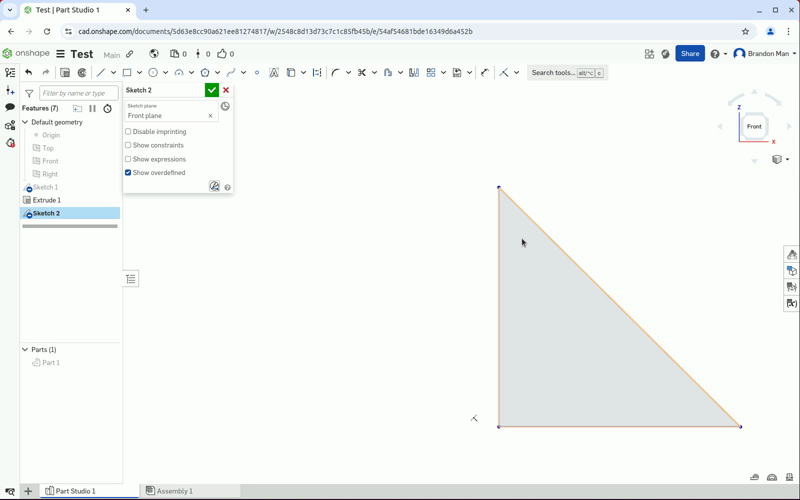
scroll(6)
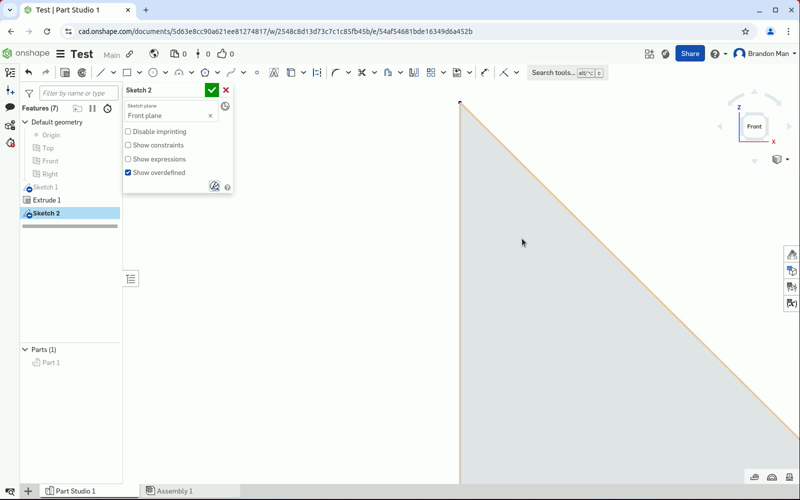
click(522, 238)
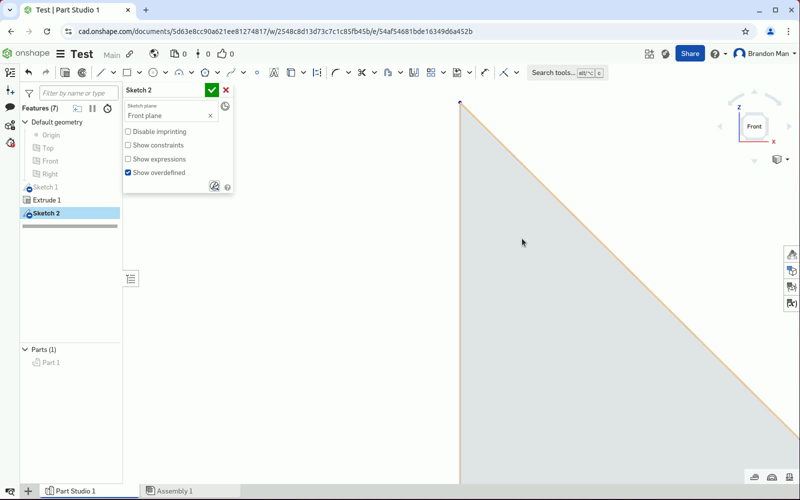
scroll(-6)
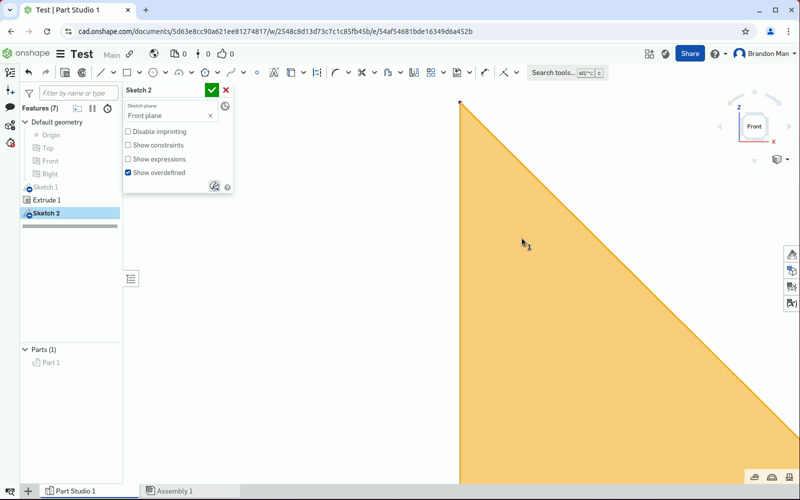
scroll(-6)
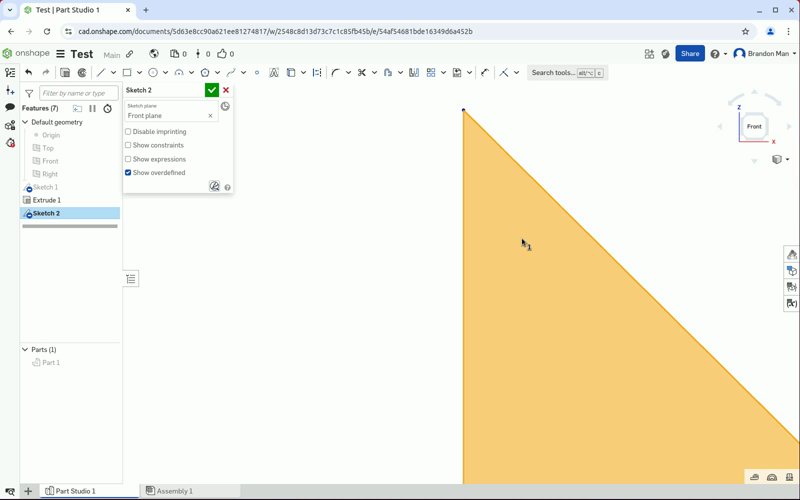
scroll(-6)
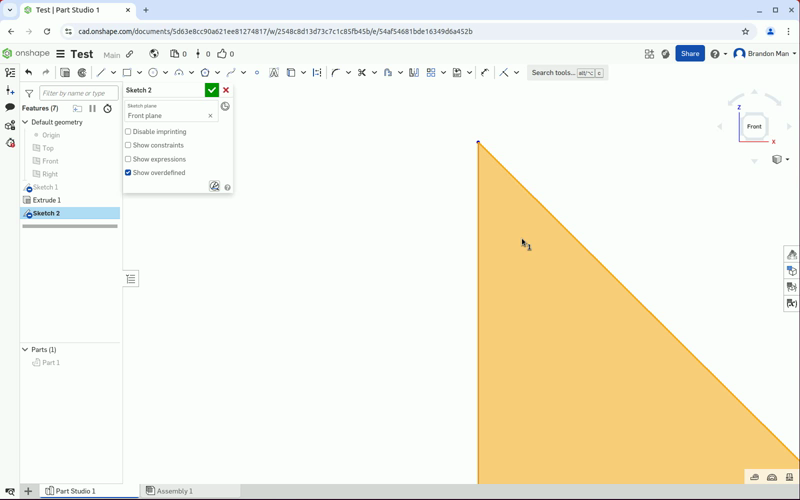
scroll(-6)
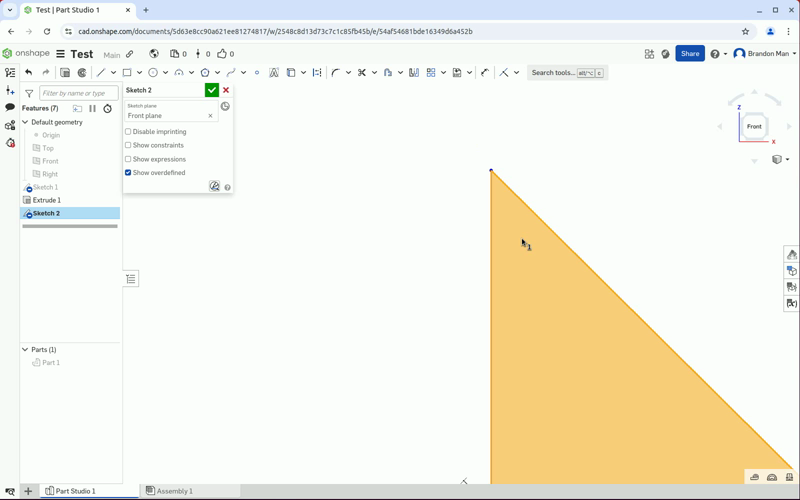
scroll(-6)
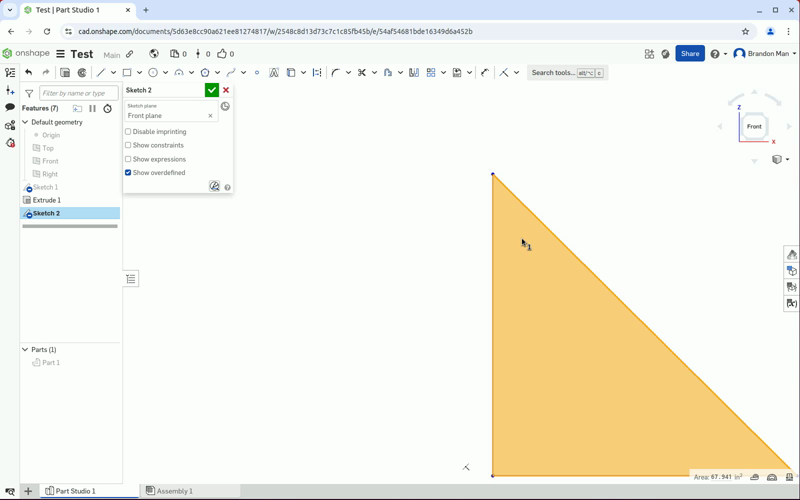
scroll(-6)
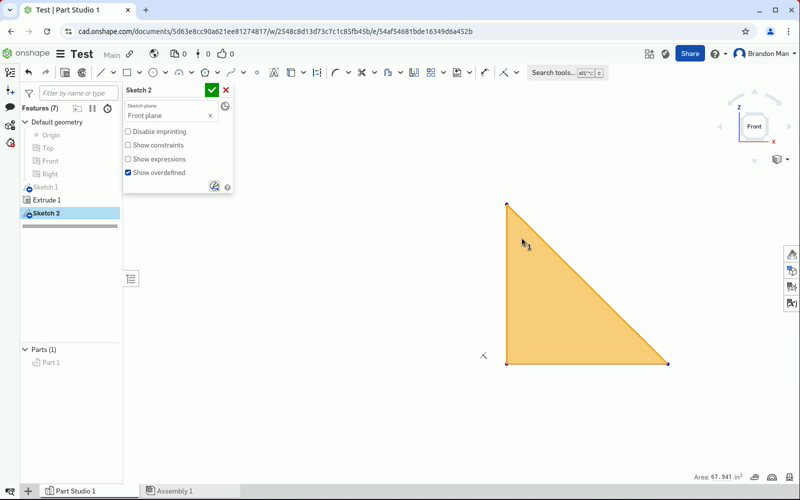
scroll(-6)
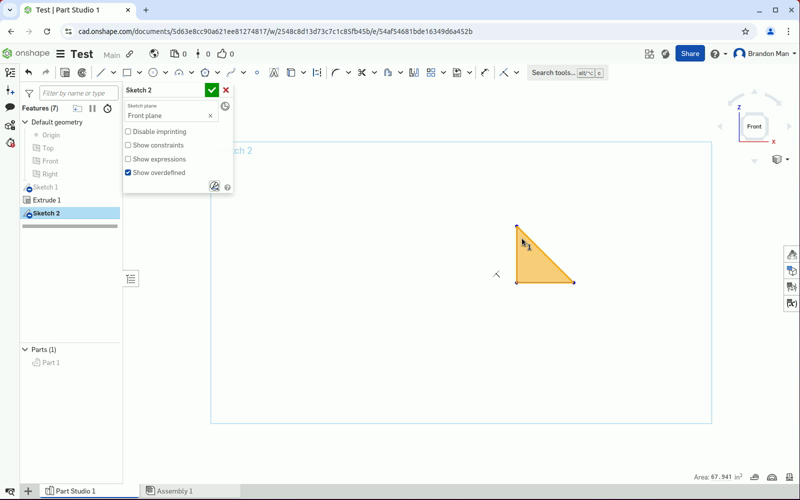
mouse_move(73, 352)
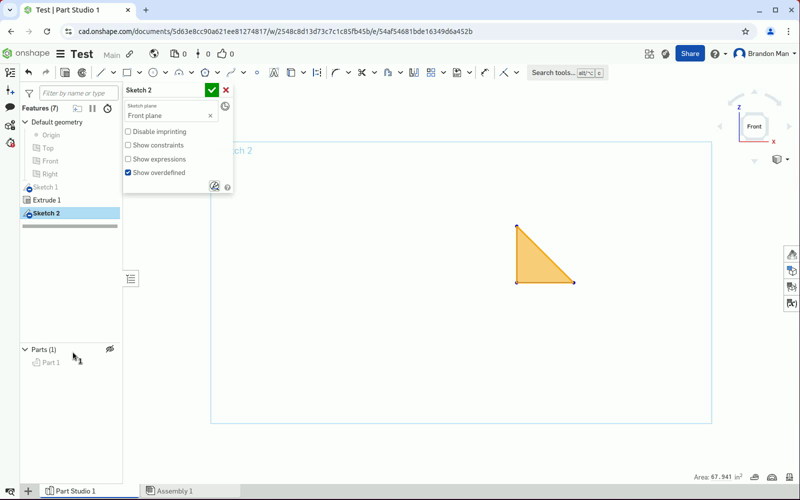
key(shift+y)
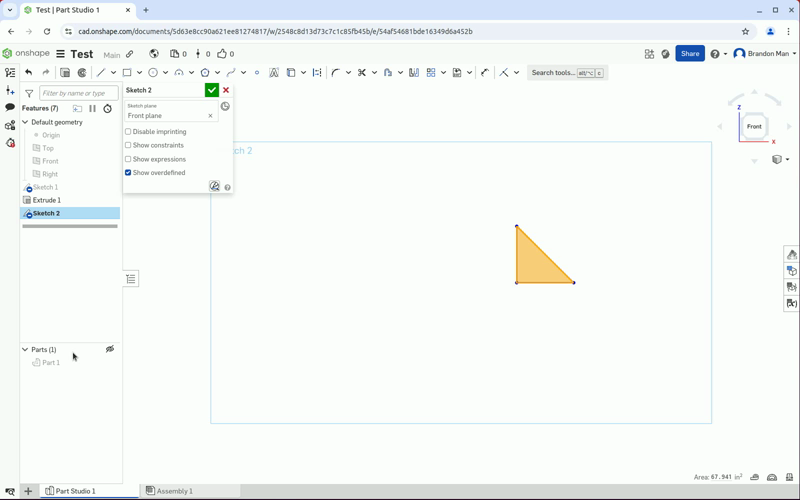
key(shift+e)
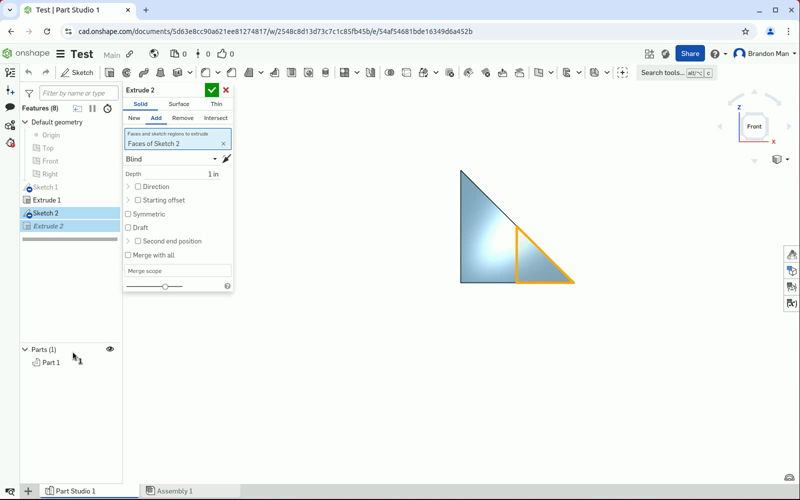
mouse_move(143, 106)
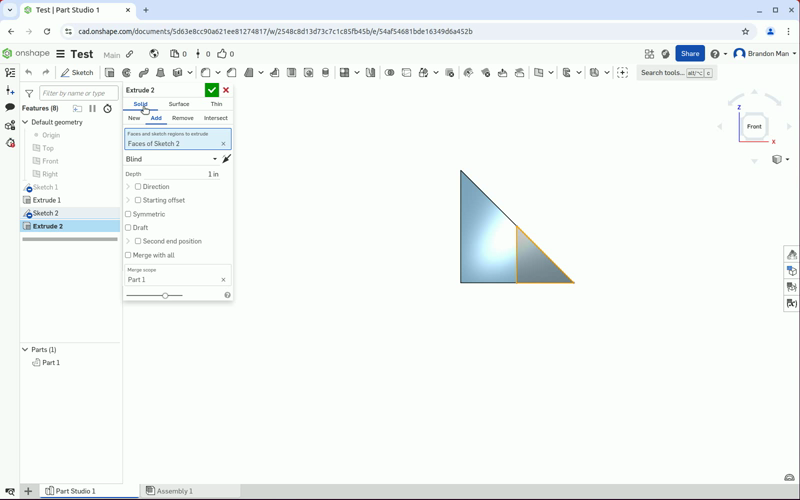
click(143, 106)
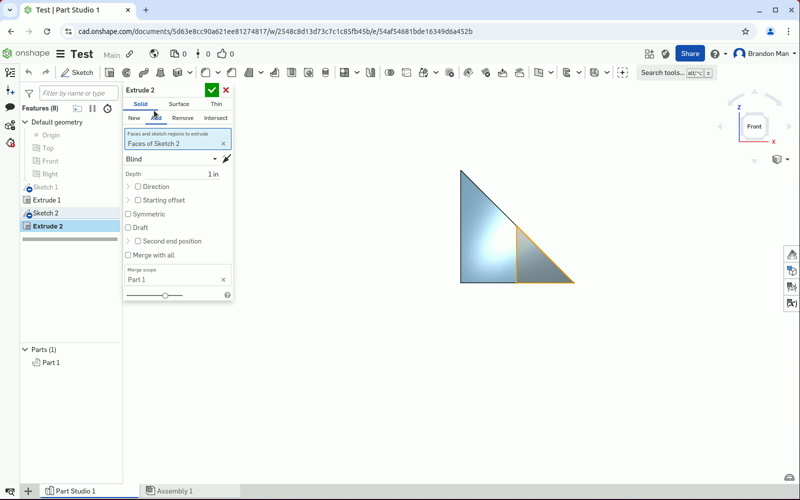
mouse_move(186, 120)
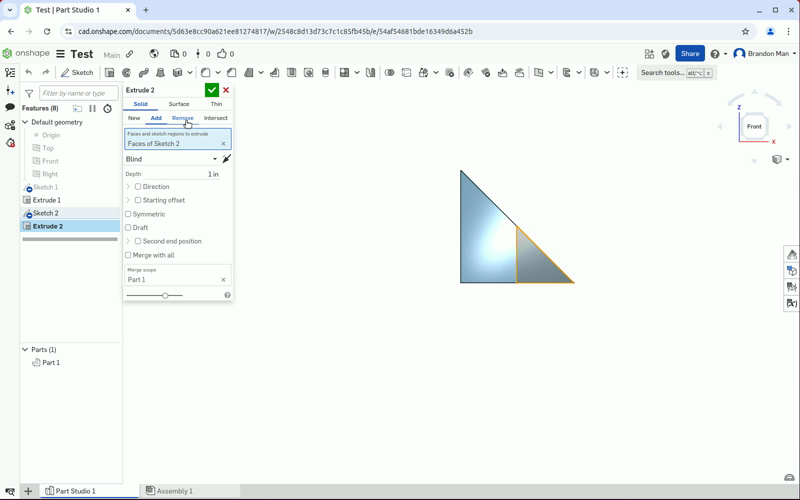
click(186, 120)
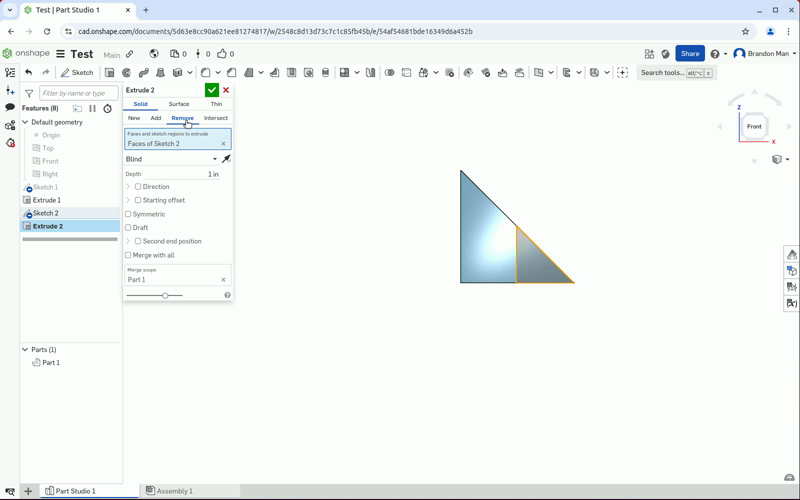
key(tab, 4)
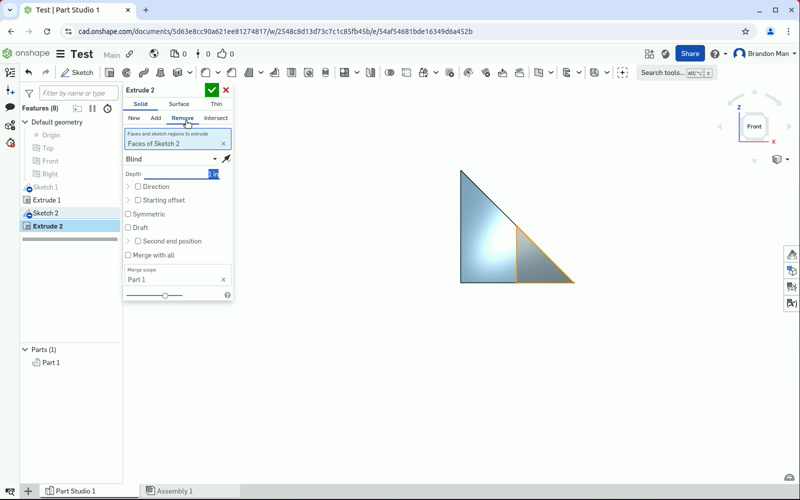
text(-23.108)
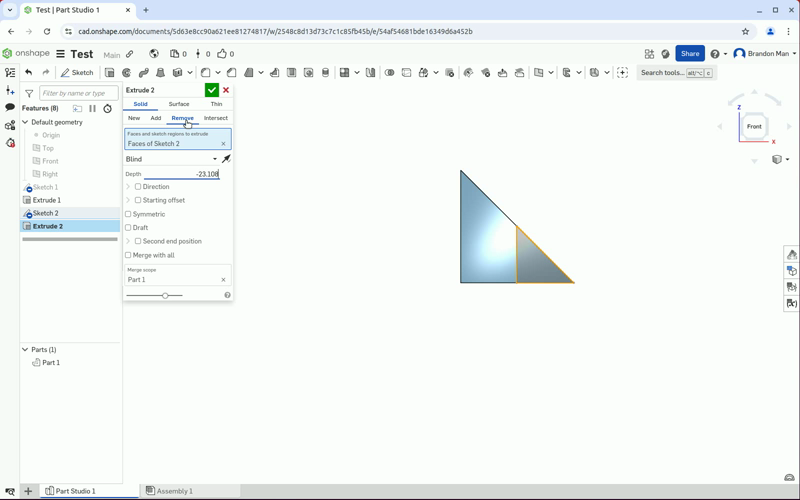
key(tab, 3)
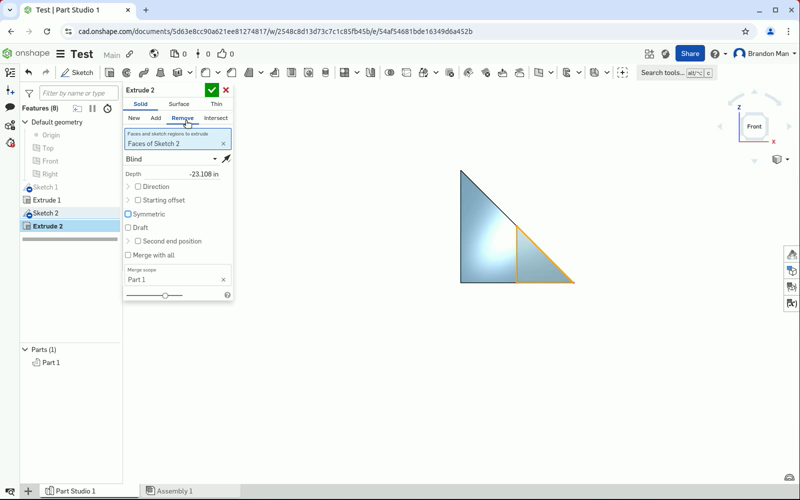
key(space)
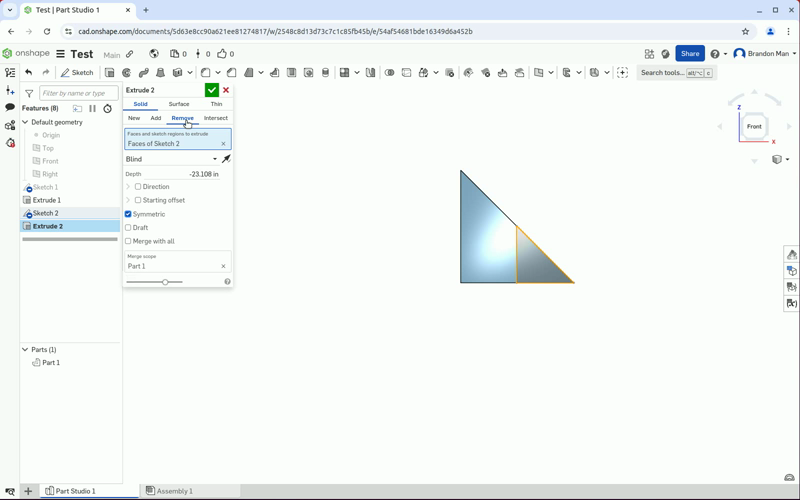
key(tab, 2)
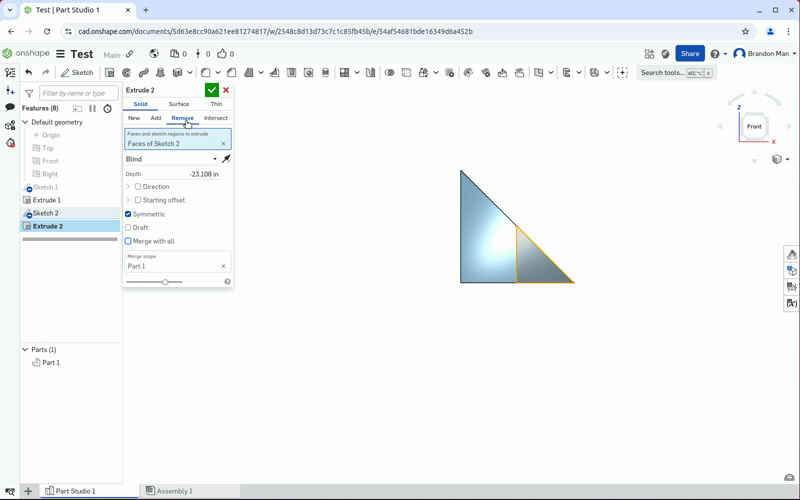
key(space)
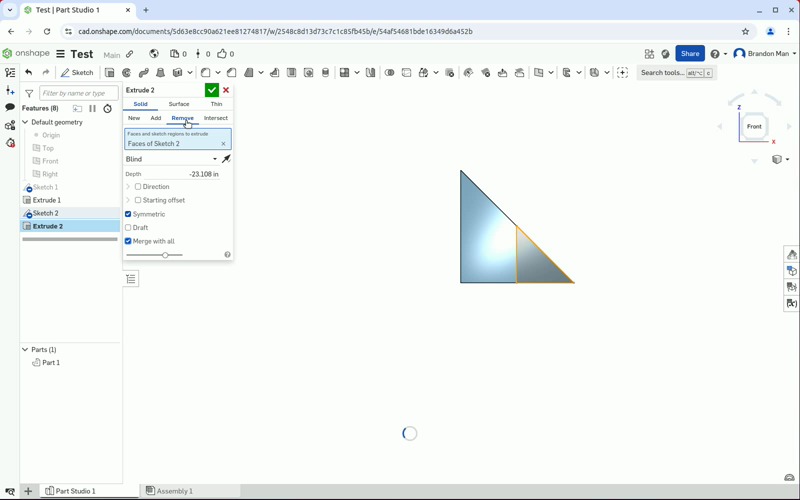
key(enter)
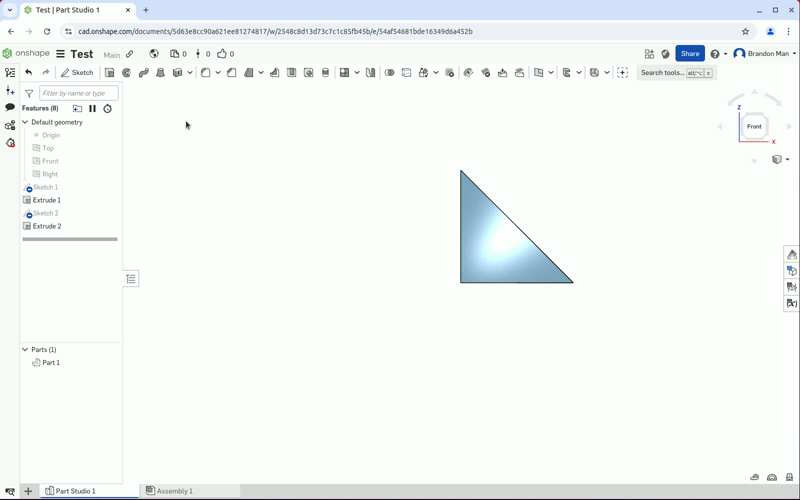
key(shift+h)
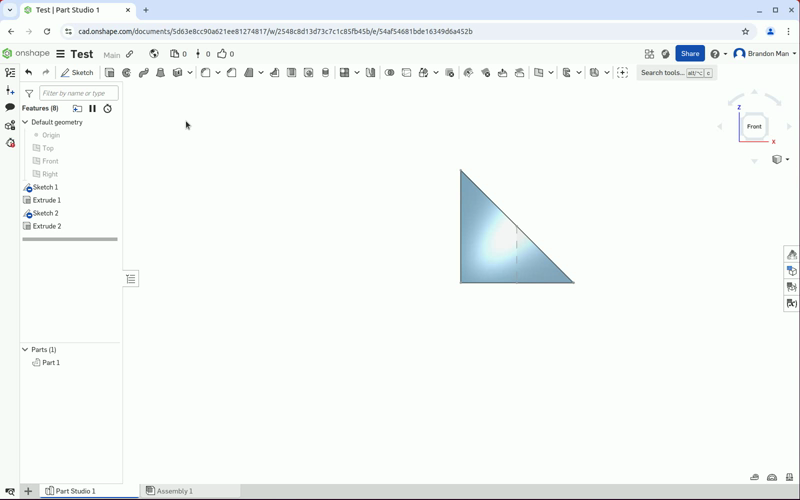
key(shift+h)
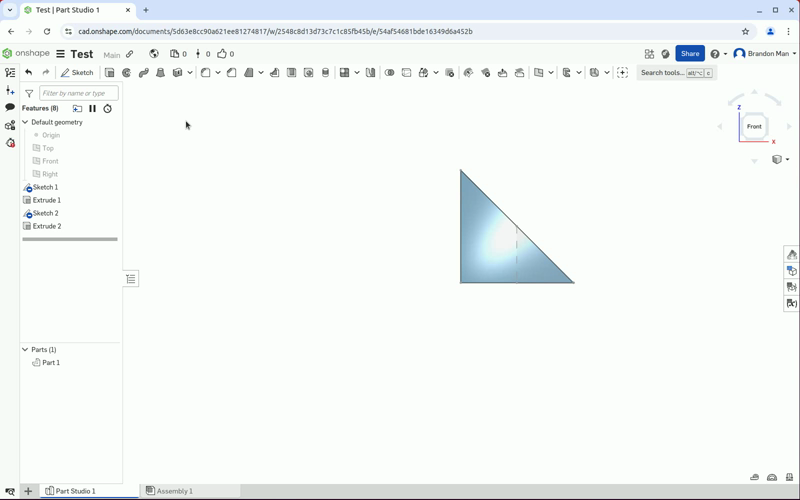
key(shift+7)
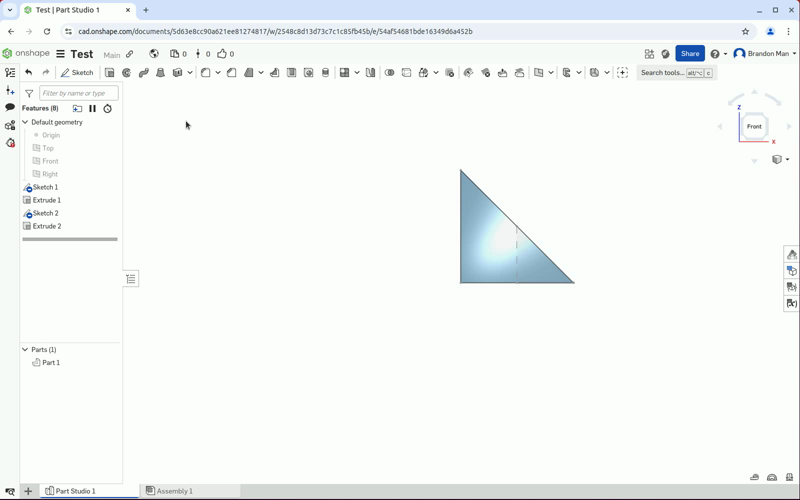
key(left, 2)
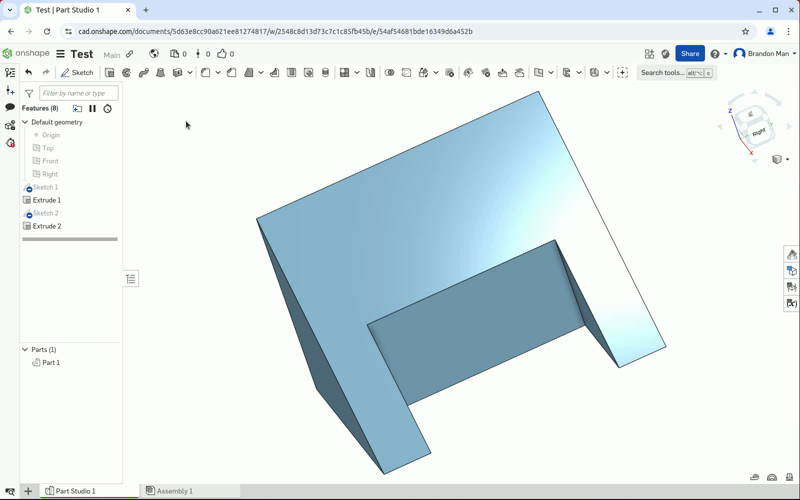
key(down, 2)
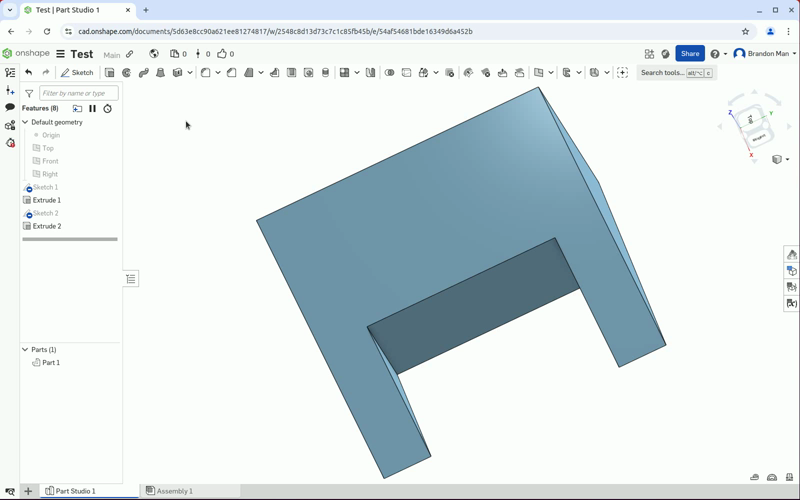
key(up, 2)
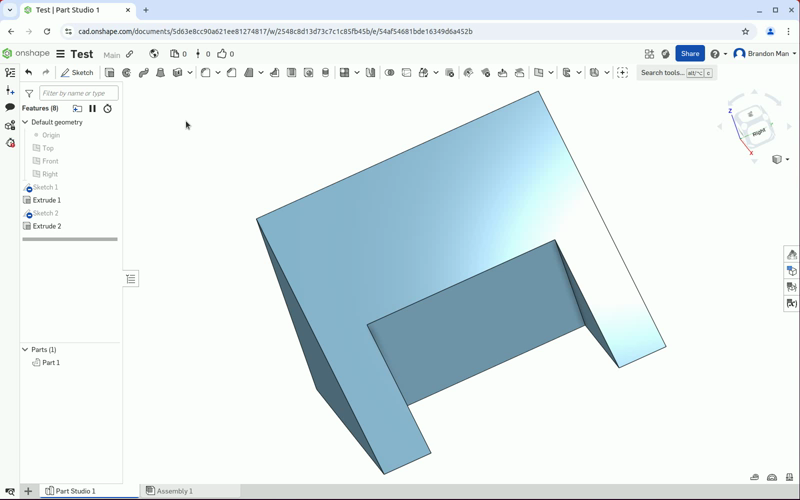
key(right, 2)
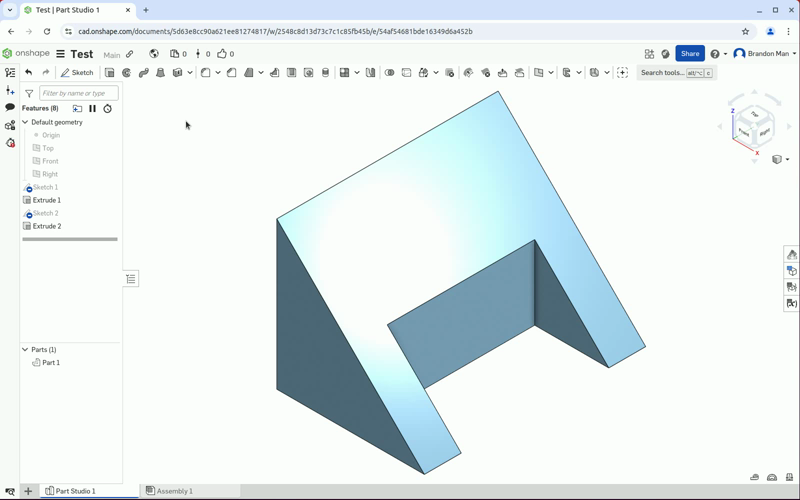
mouse_move(73, 189)
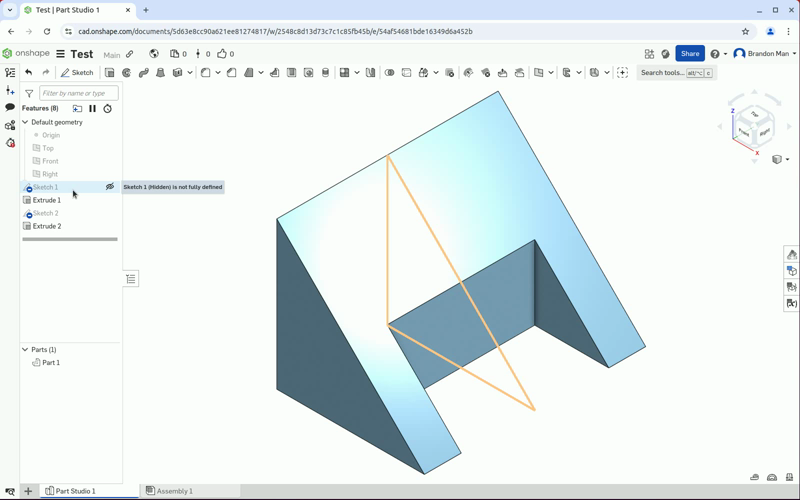
click(73, 189)